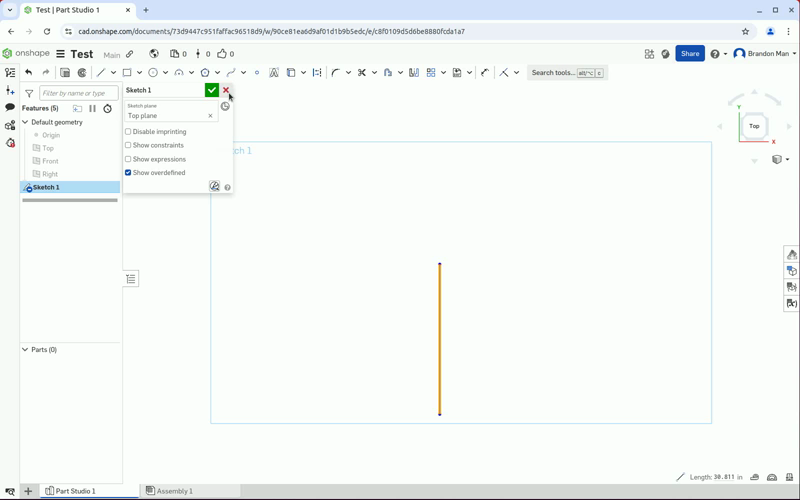
key(shift+h)
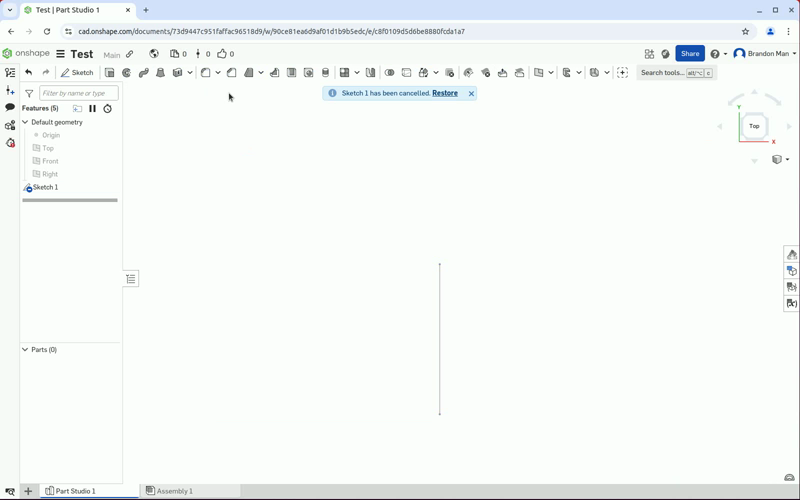
key(shift+s)
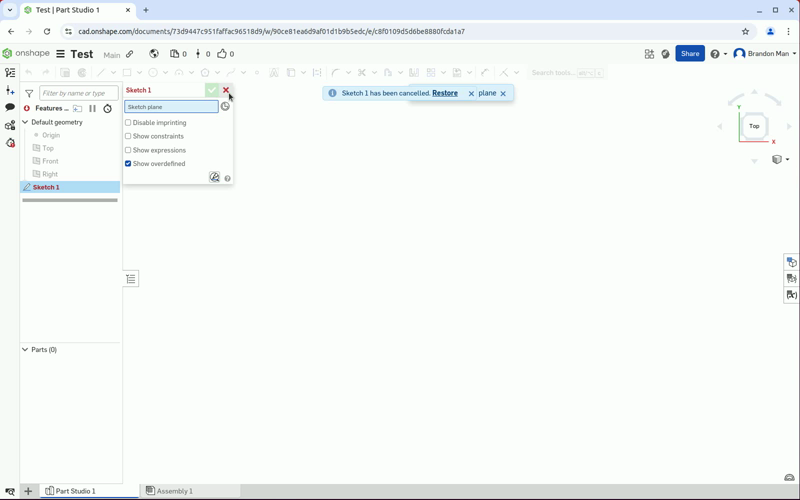
mouse_move(73, 150)
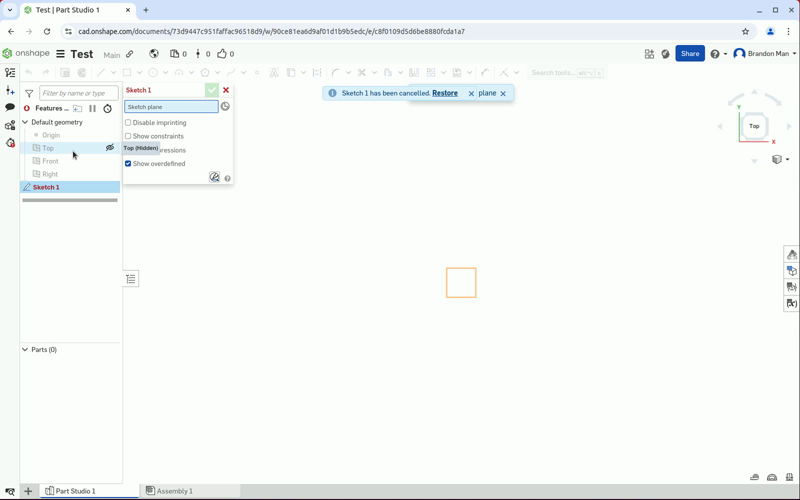
click(73, 150)
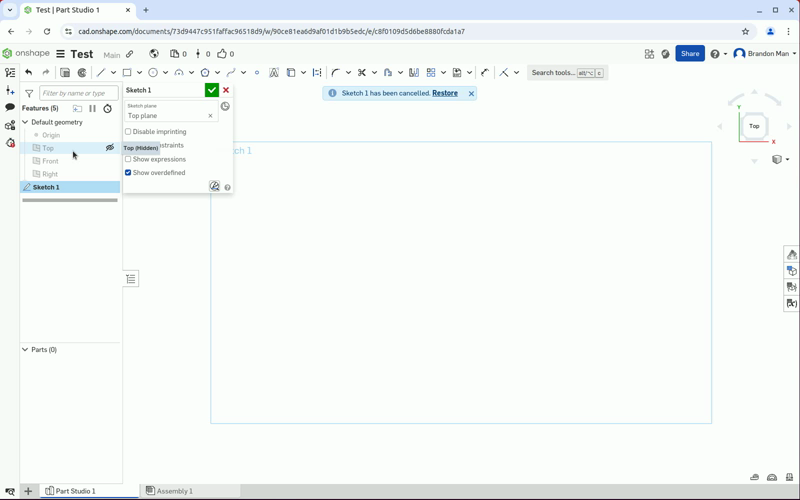
mouse_move(73, 352)
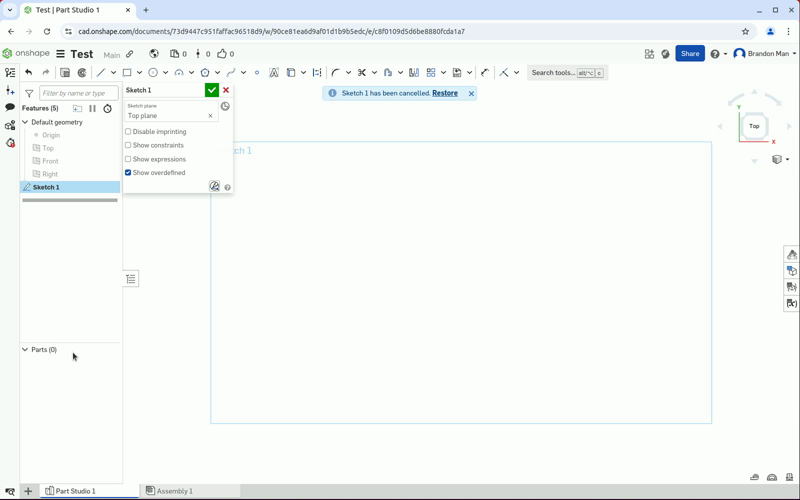
key(y)
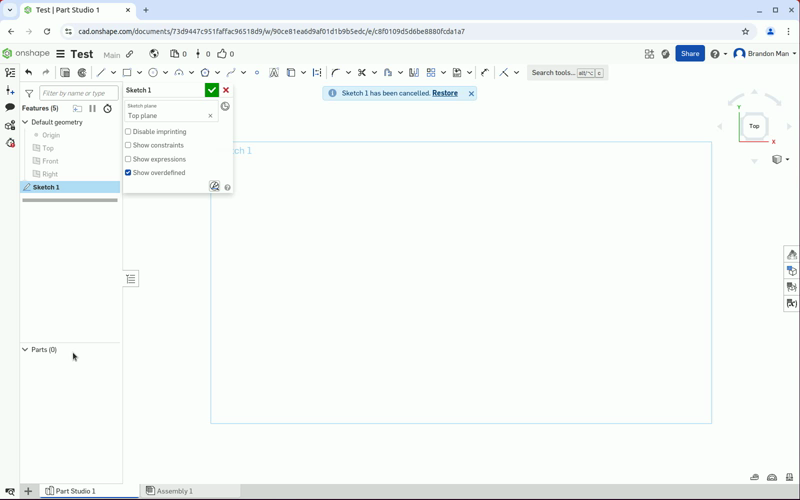
key(l)
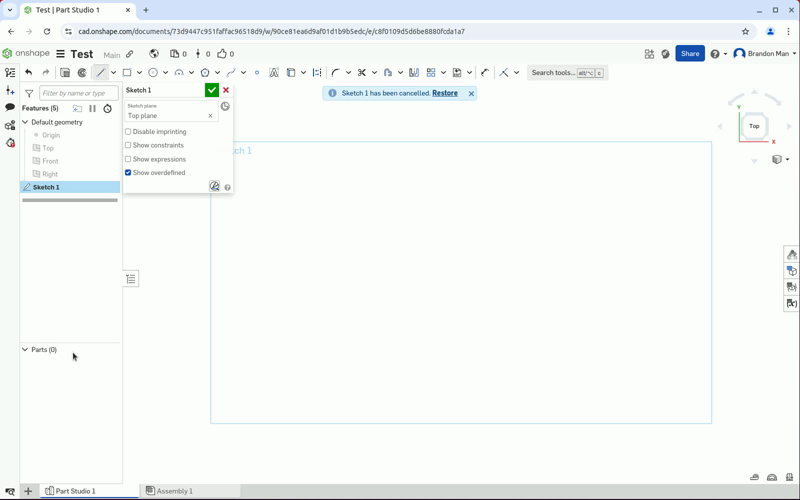
key_down(shift)
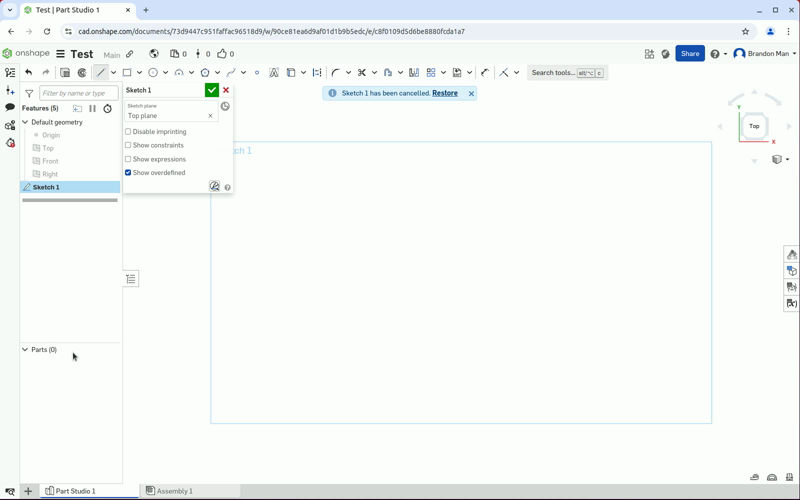
mouse_move(432, 362)
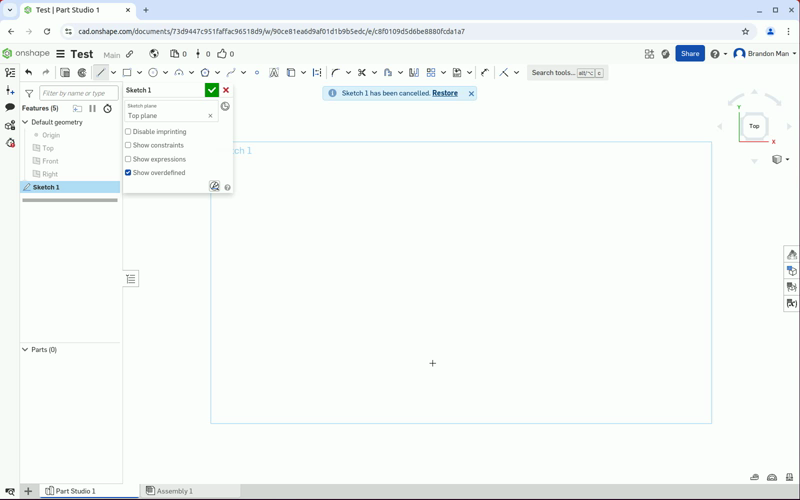
click(432, 362)
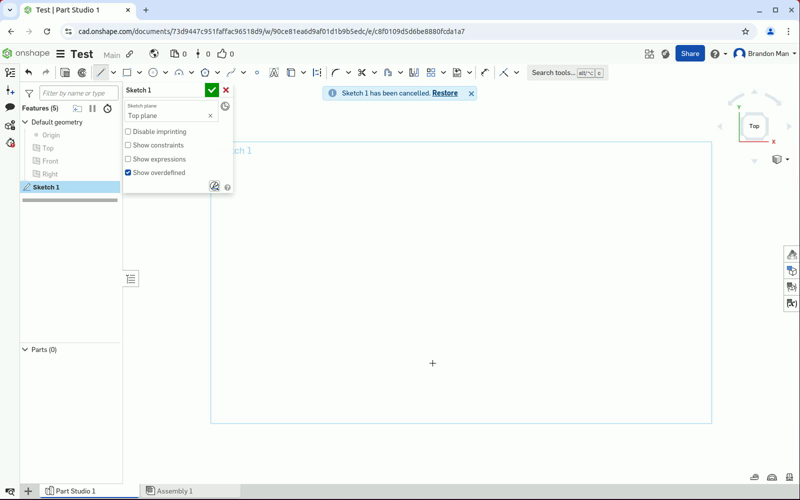
key_up(shift)
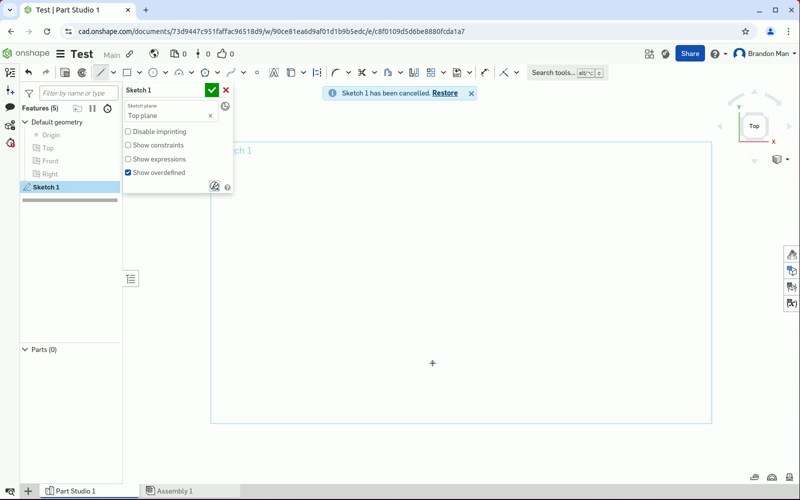
key_down(shift)
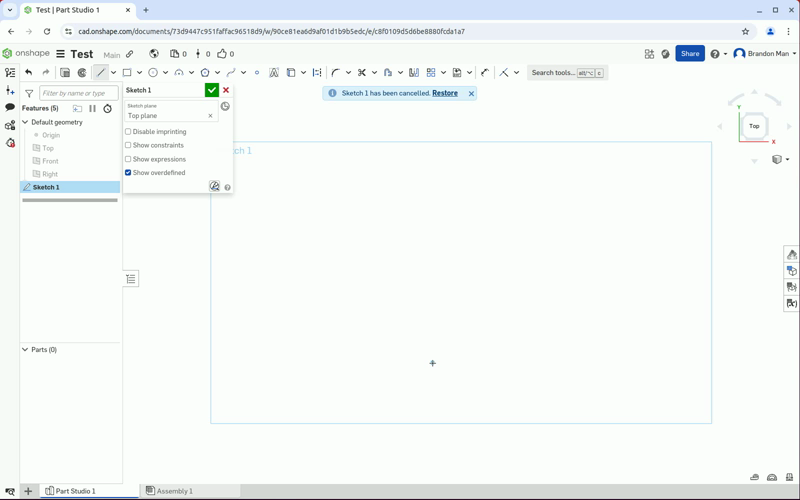
mouse_move(498, 362)
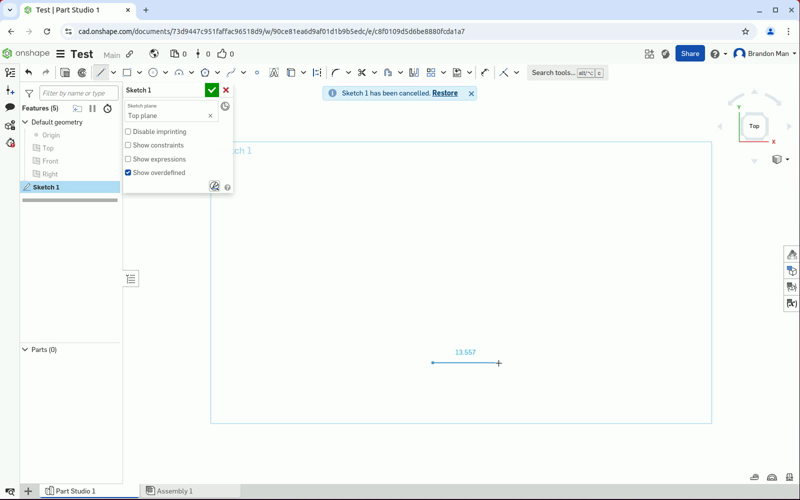
click(498, 362)
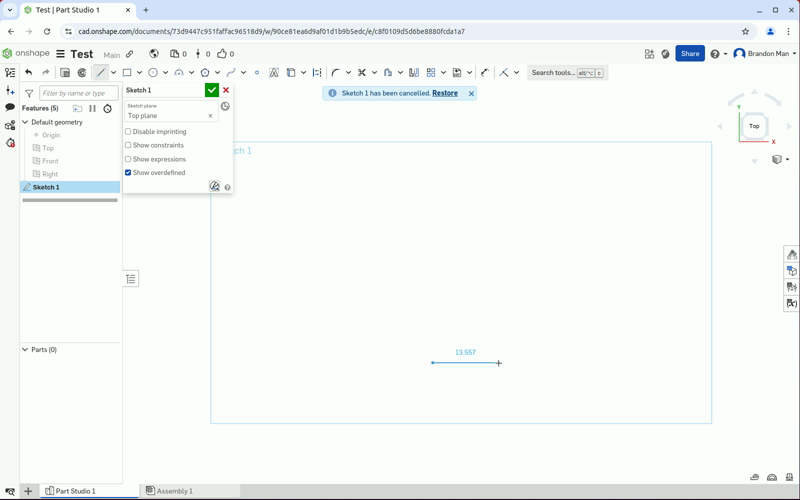
key_up(shift)
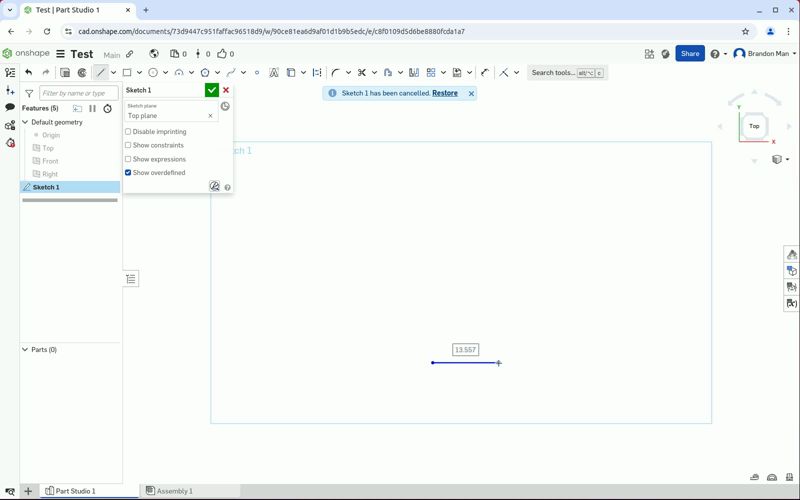
key_down(shift)
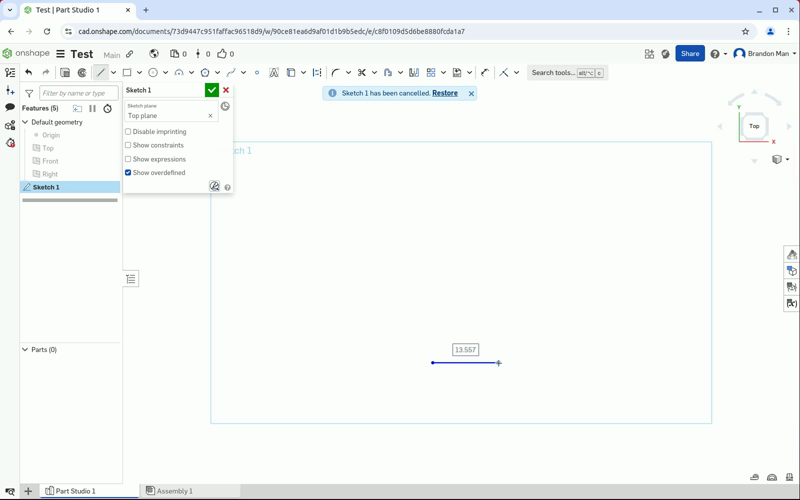
mouse_move(498, 198)
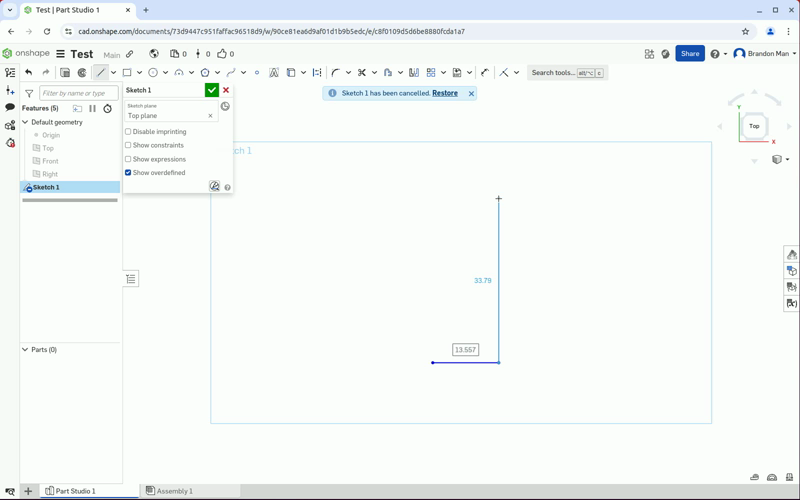
click(498, 198)
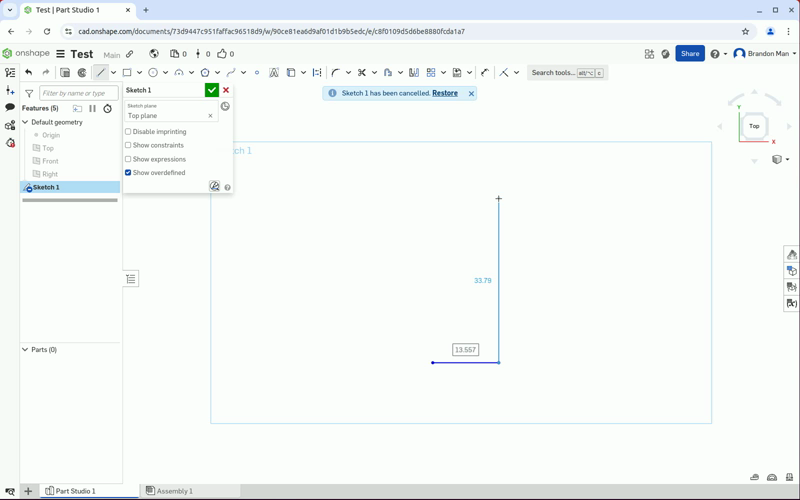
key_up(shift)
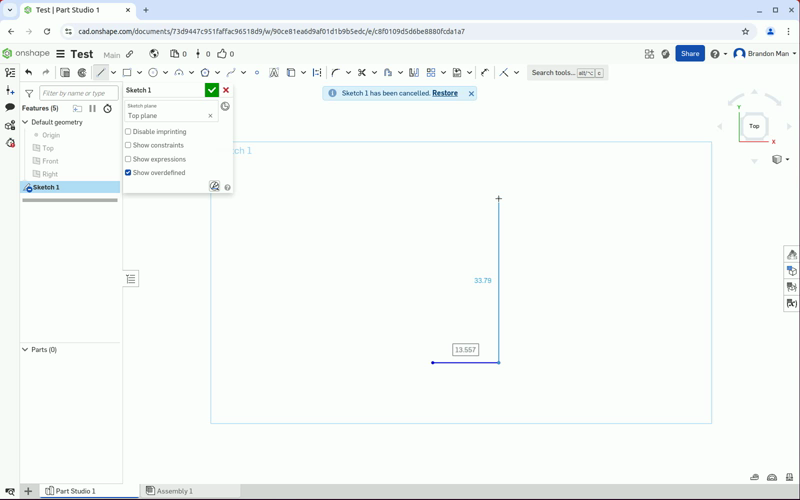
key_down(shift)
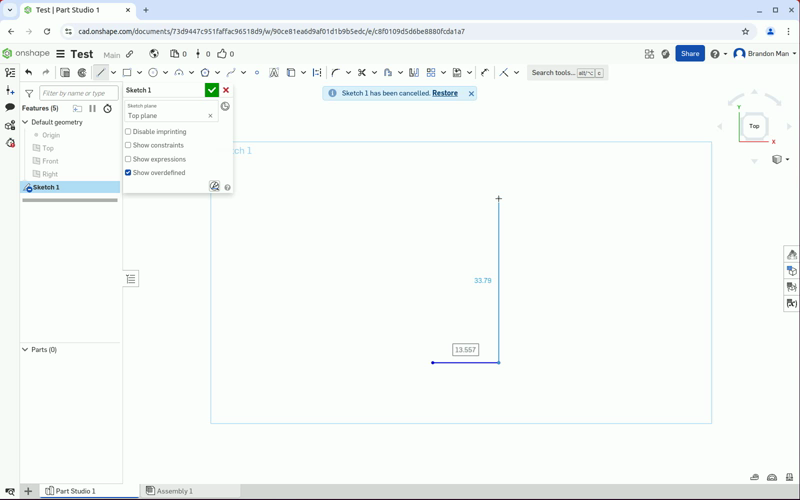
mouse_move(528, 198)
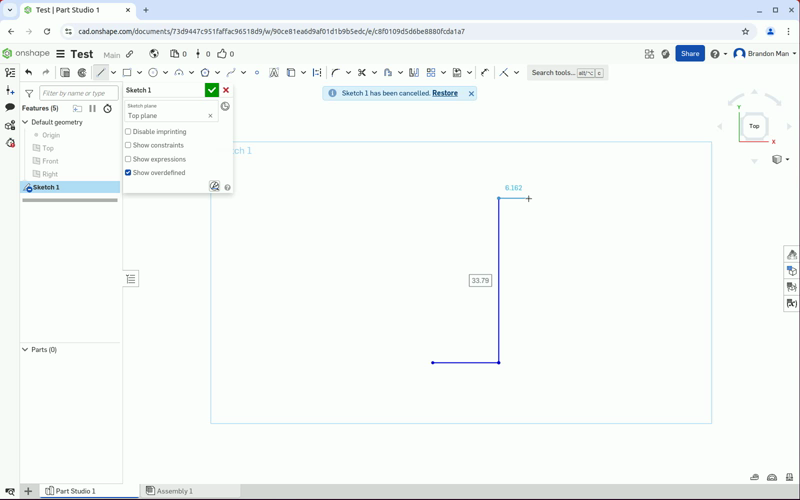
mouse_move(481, 198)
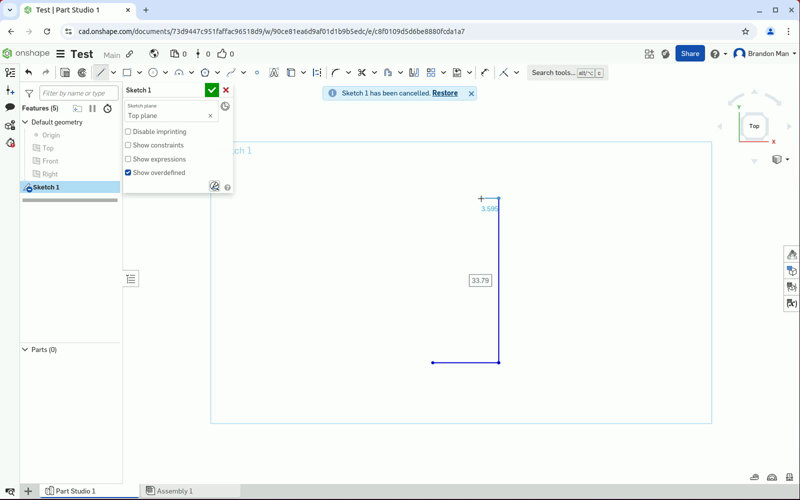
click(481, 198)
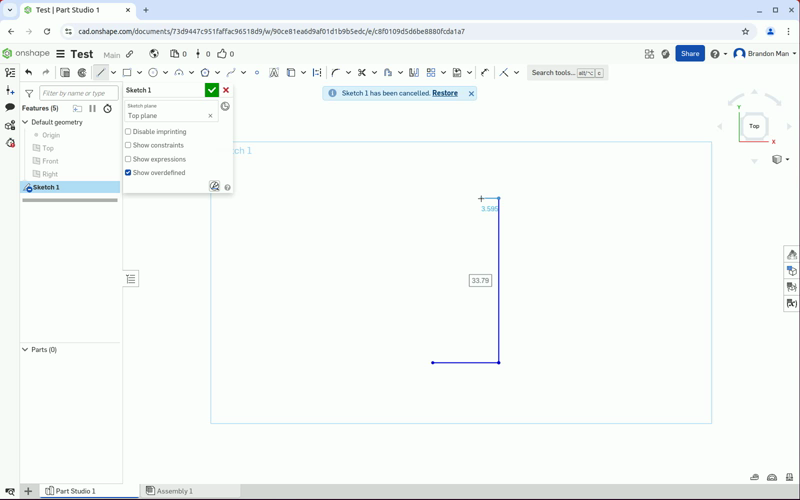
key_up(shift)
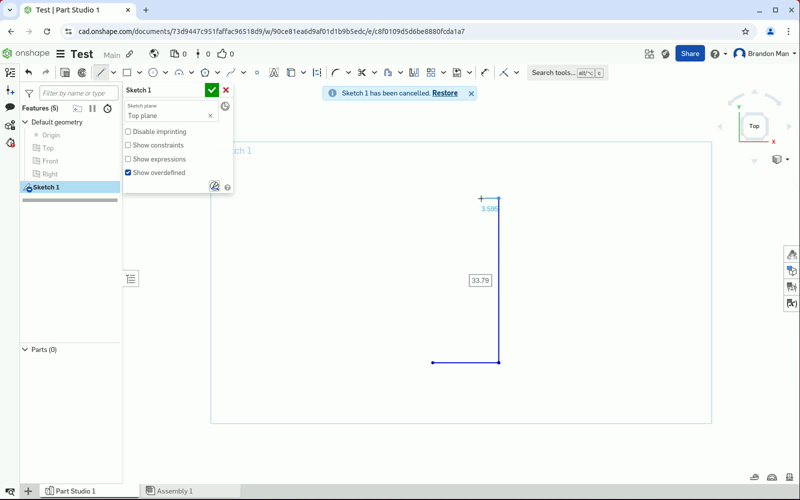
key_down(shift)
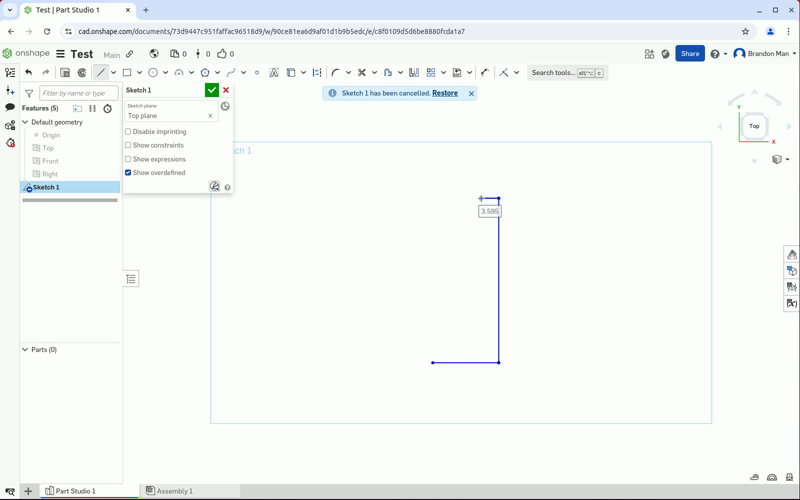
mouse_move(511, 198)
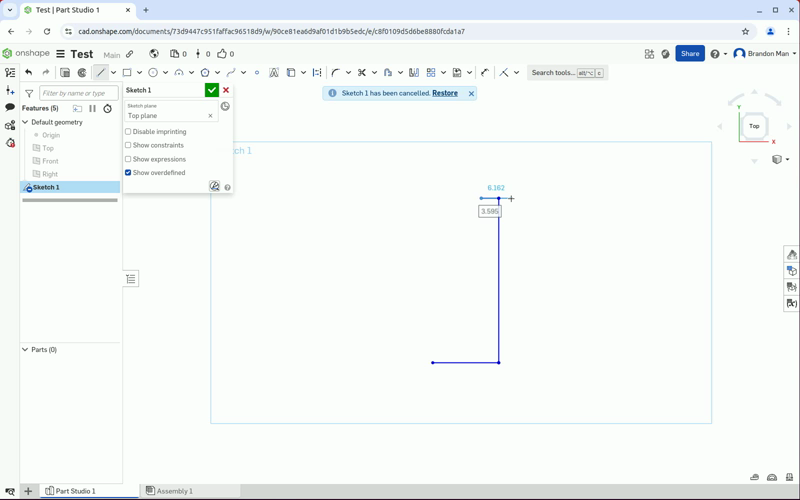
mouse_move(481, 225)
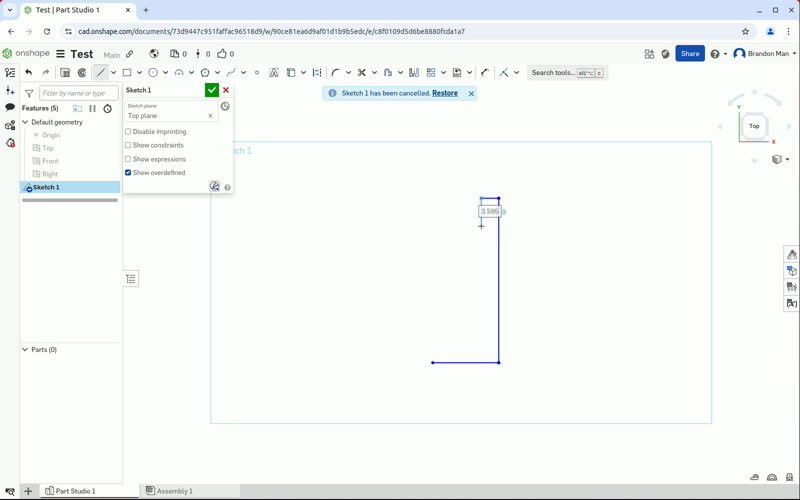
click(481, 225)
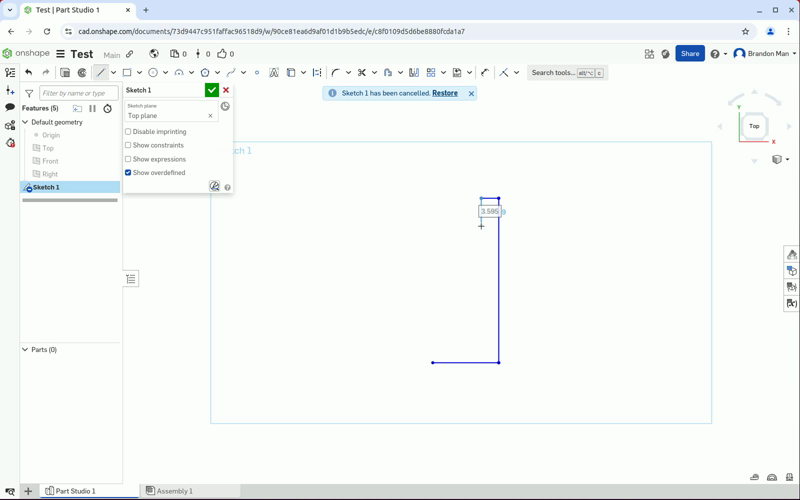
key_up(shift)
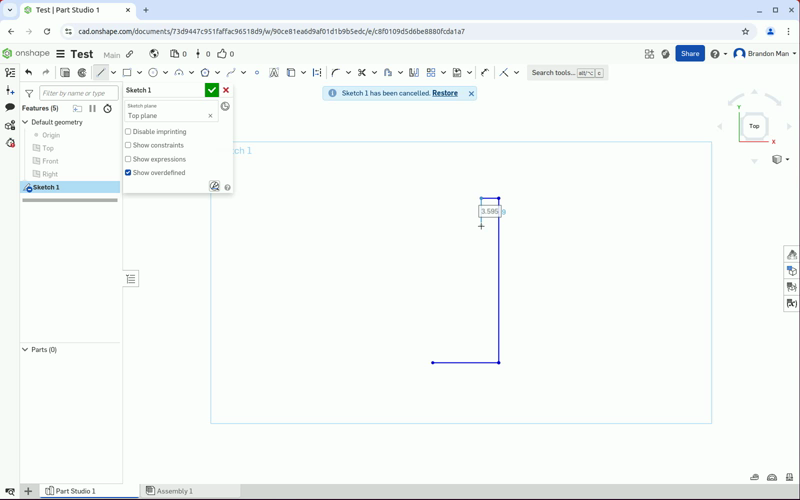
key_down(shift)
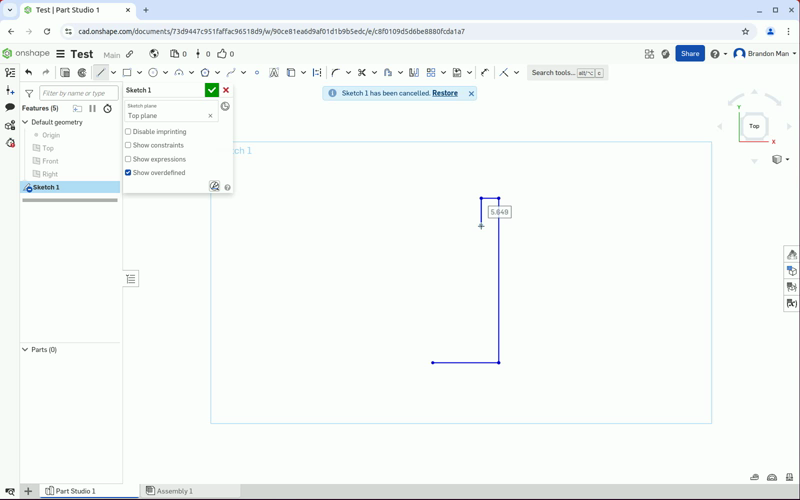
mouse_move(511, 225)
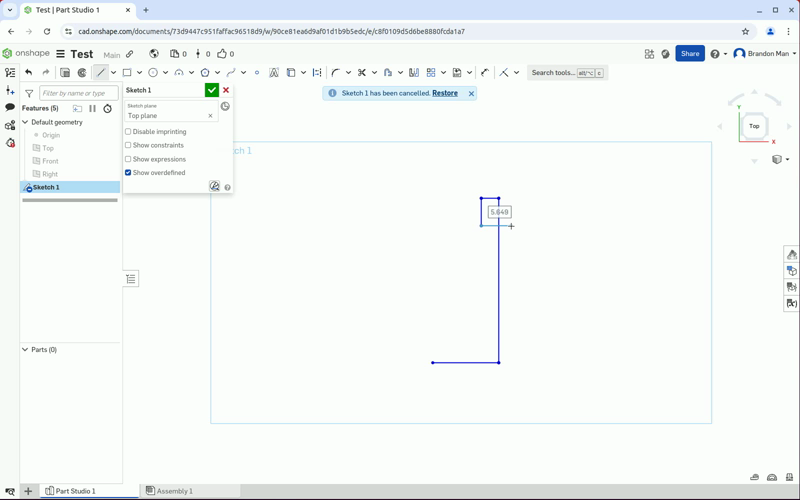
mouse_move(450, 225)
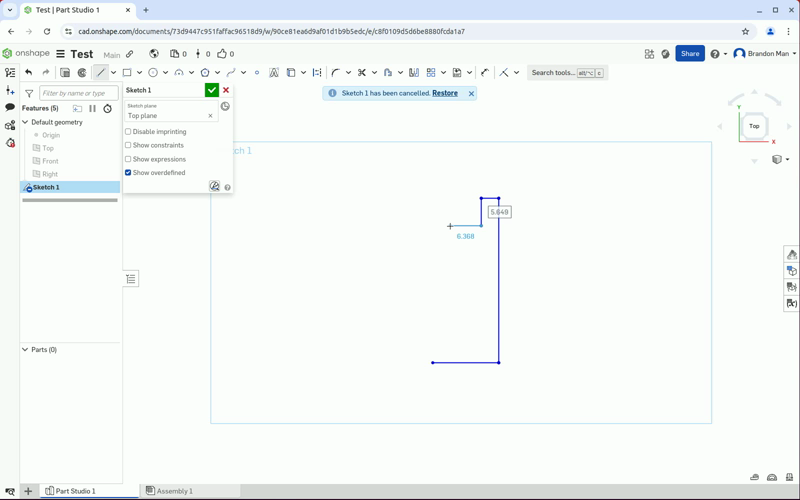
click(450, 225)
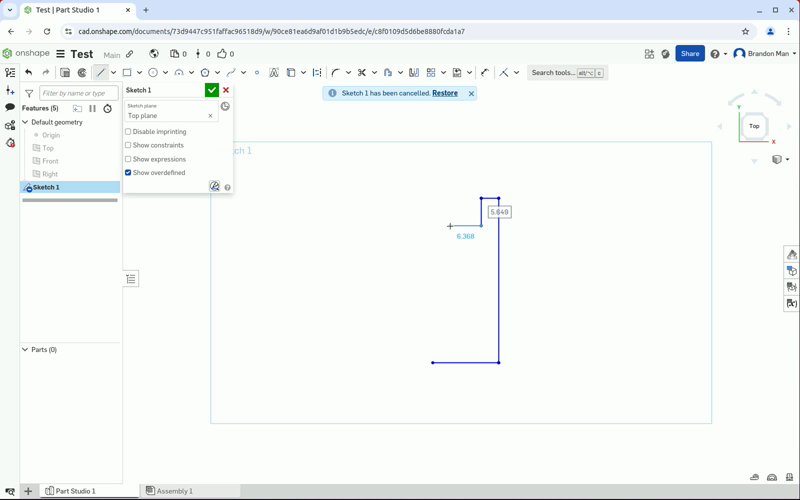
key_up(shift)
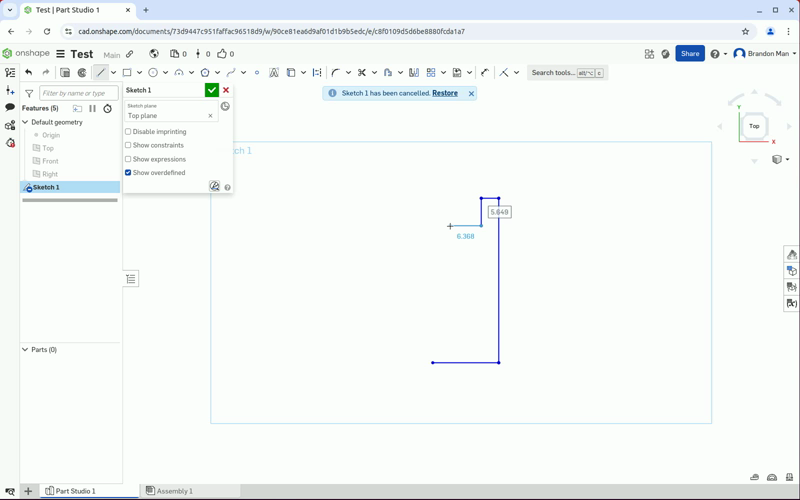
key_down(shift)
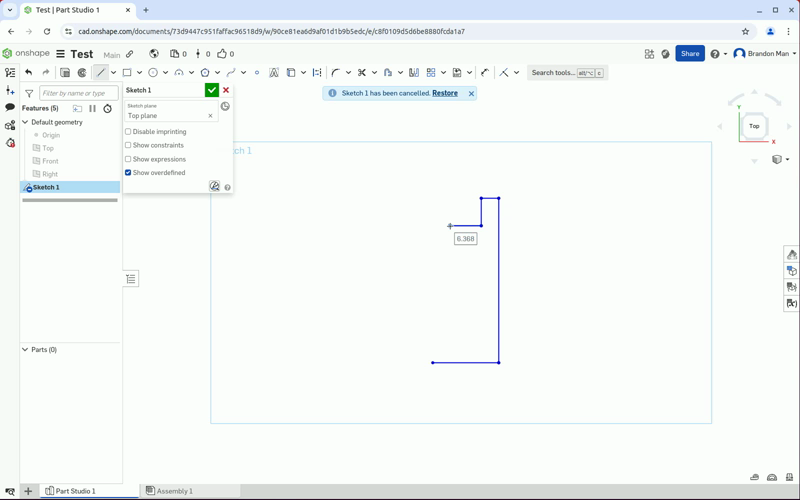
mouse_move(480, 225)
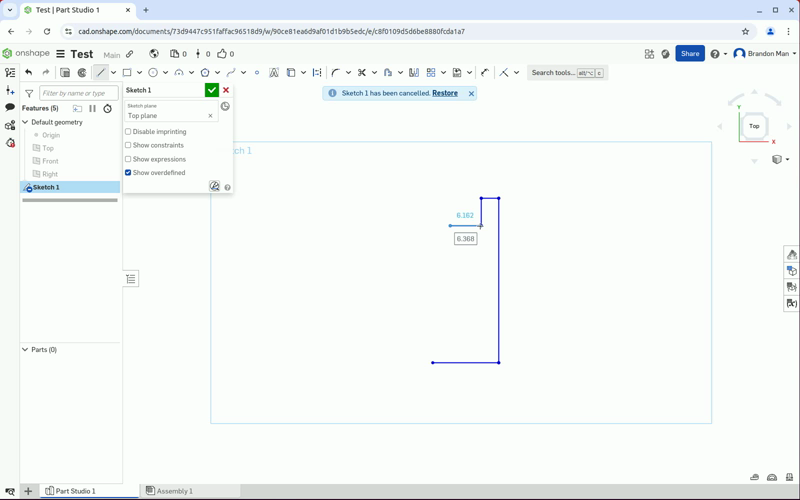
mouse_move(450, 198)
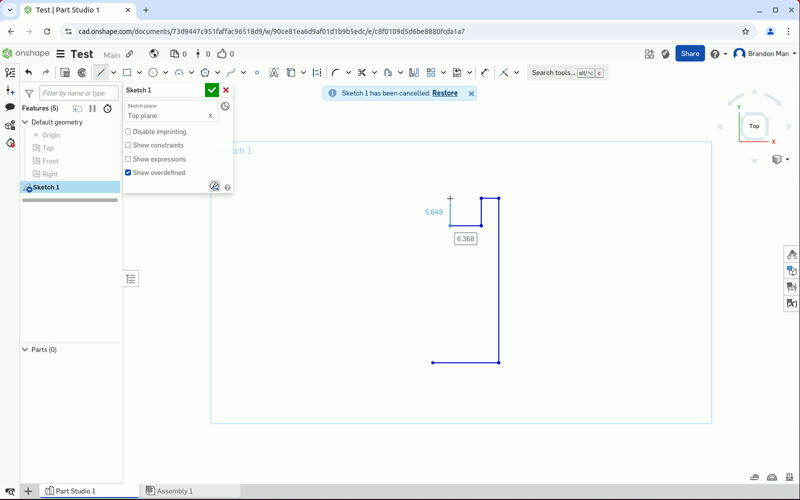
click(450, 198)
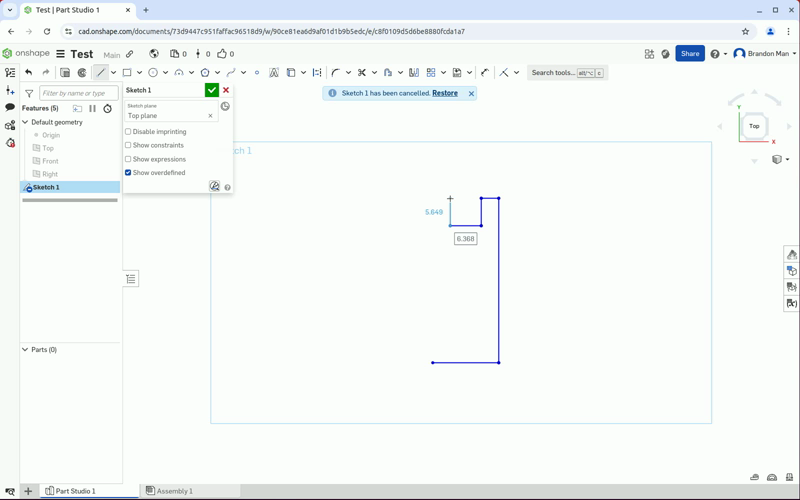
key_up(shift)
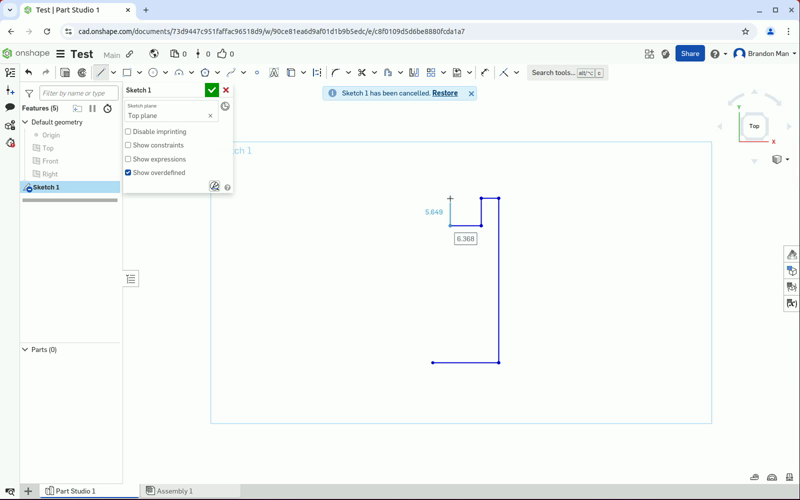
key_down(shift)
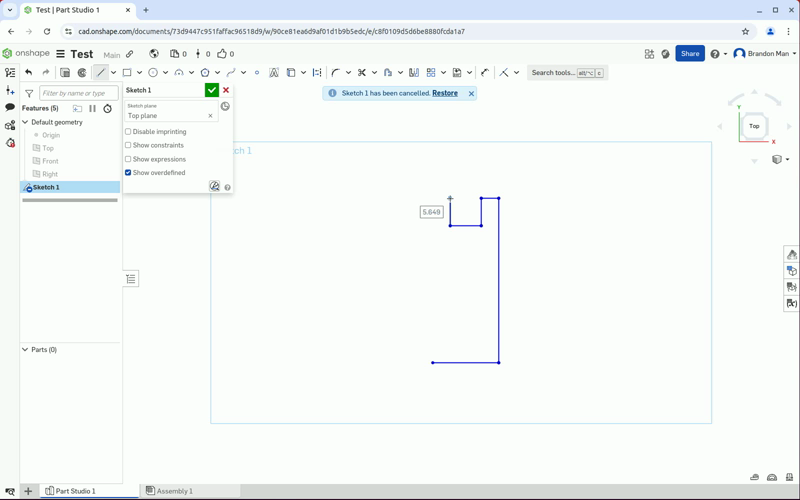
mouse_move(480, 198)
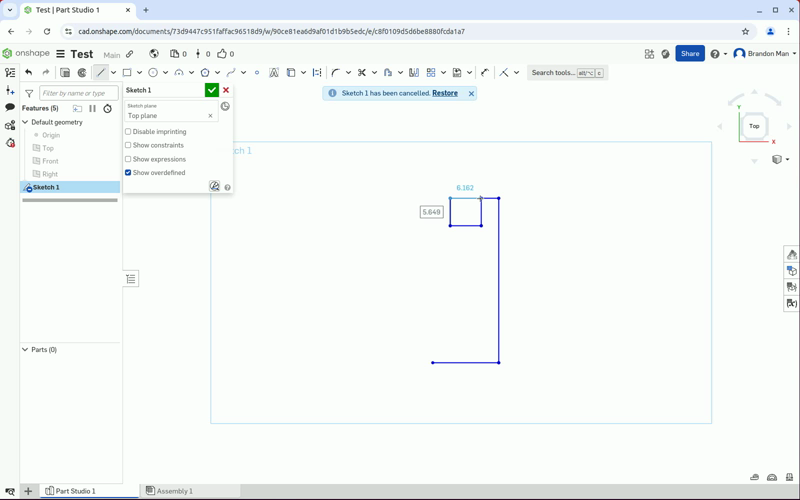
mouse_move(432, 198)
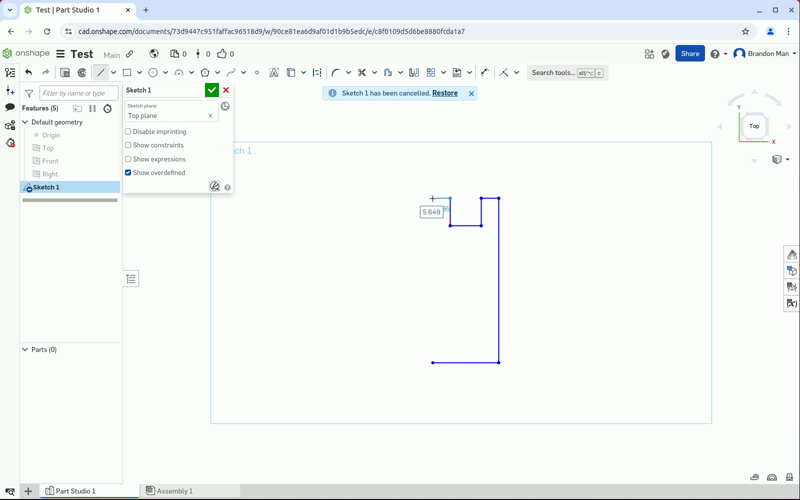
click(432, 198)
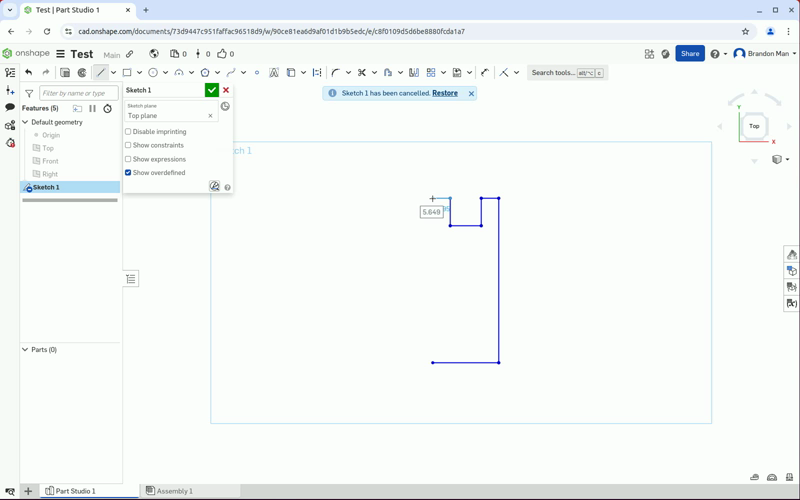
key_up(shift)
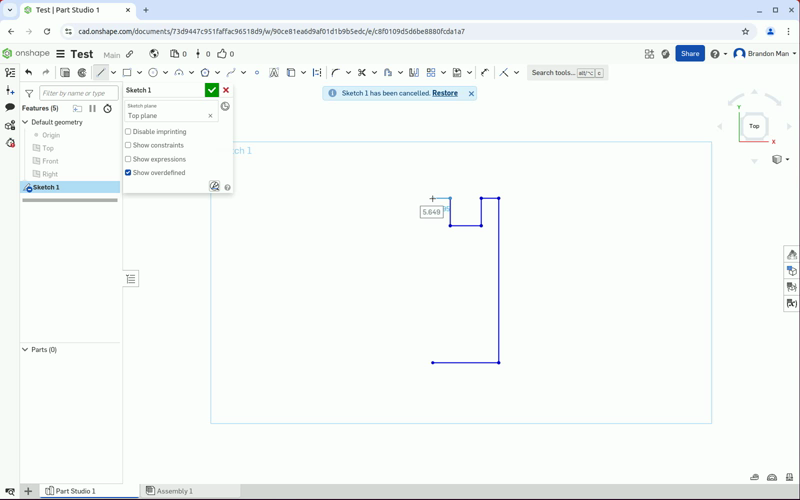
key_down(shift)
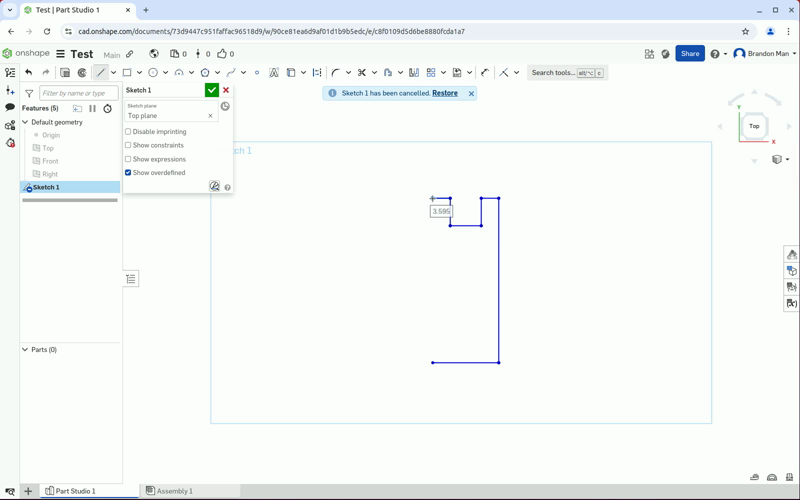
mouse_move(432, 362)
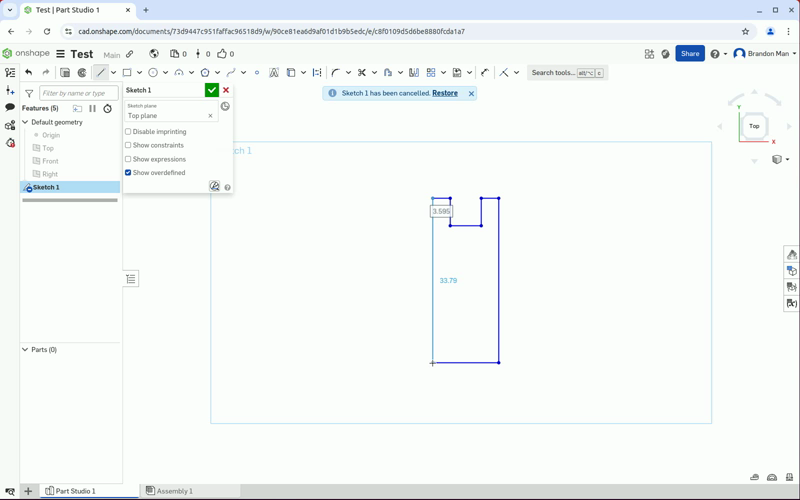
key_up(shift)
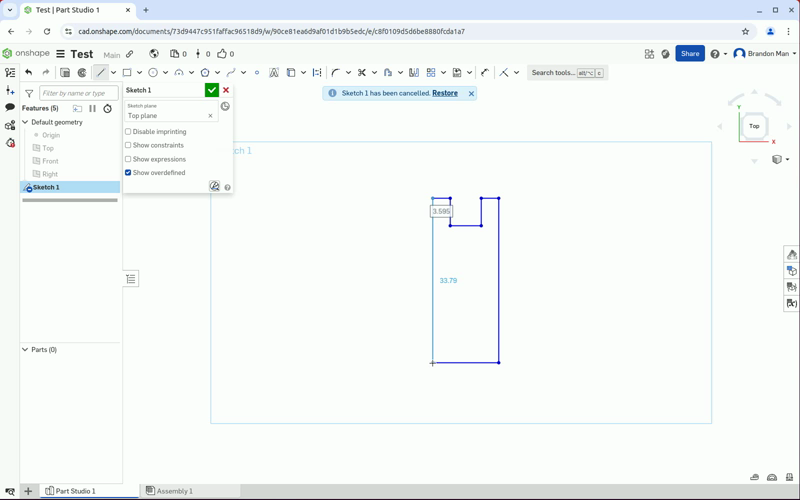
click(432, 362)
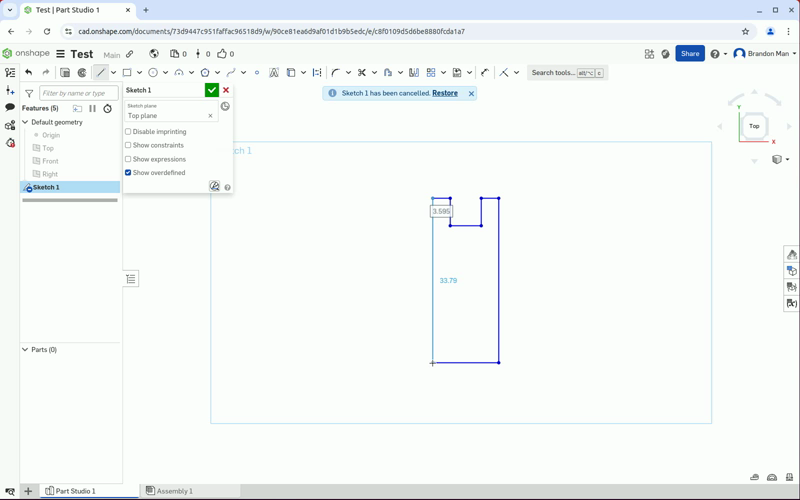
key(esc)
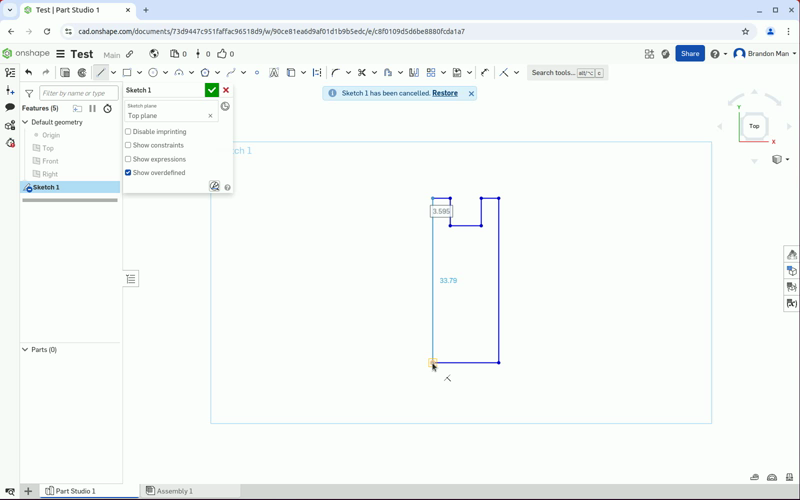
mouse_move(466, 322)
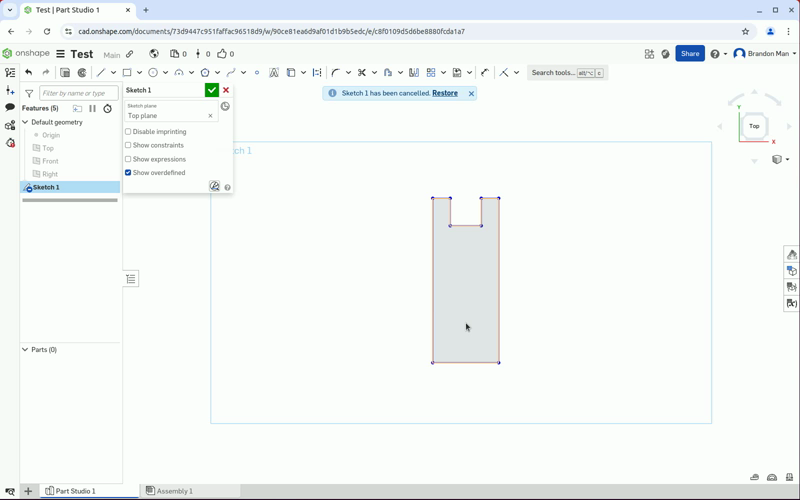
click(466, 322)
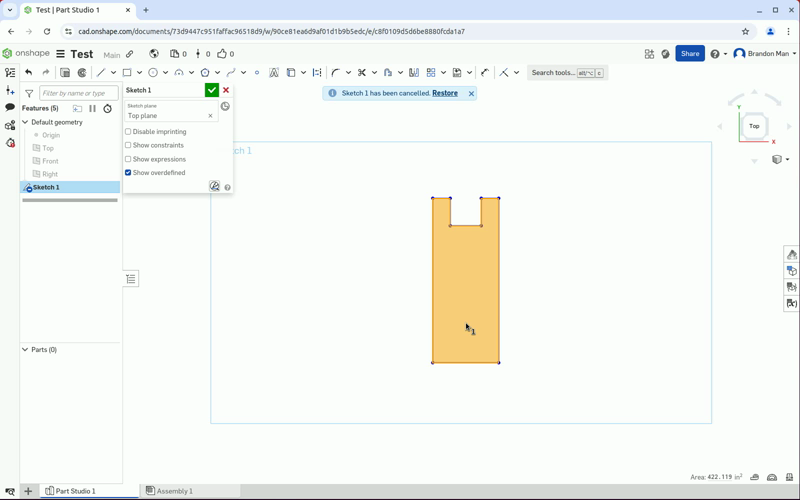
mouse_move(73, 352)
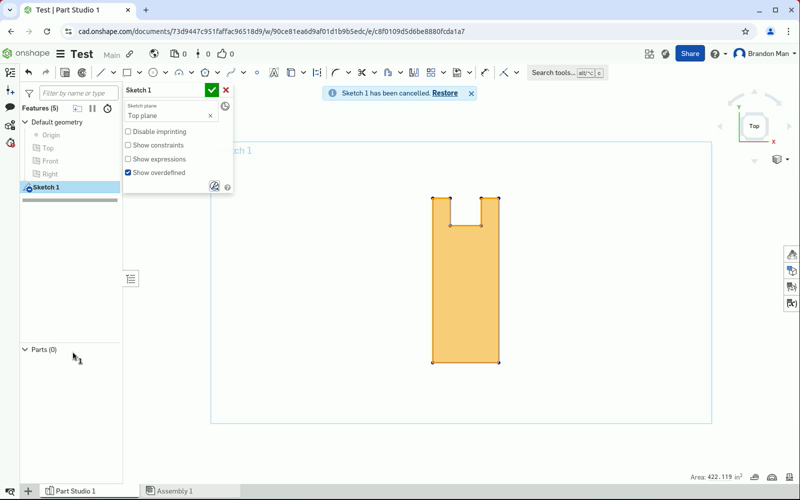
key(shift+y)
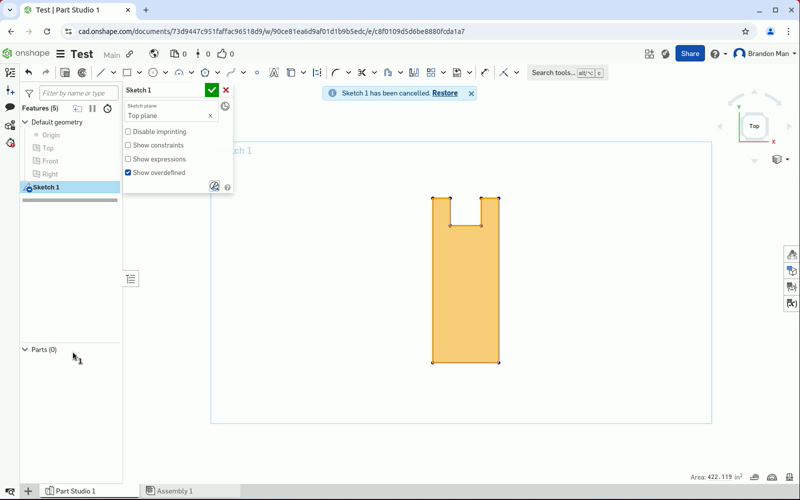
key(shift+e)
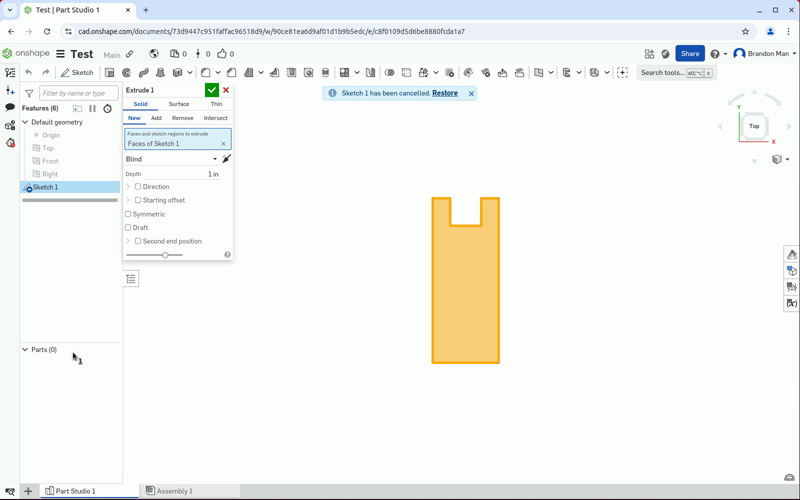
mouse_move(143, 106)
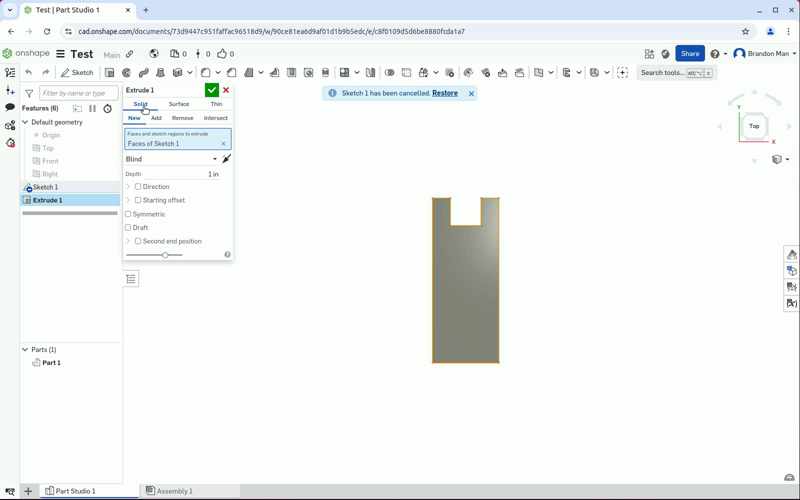
click(143, 106)
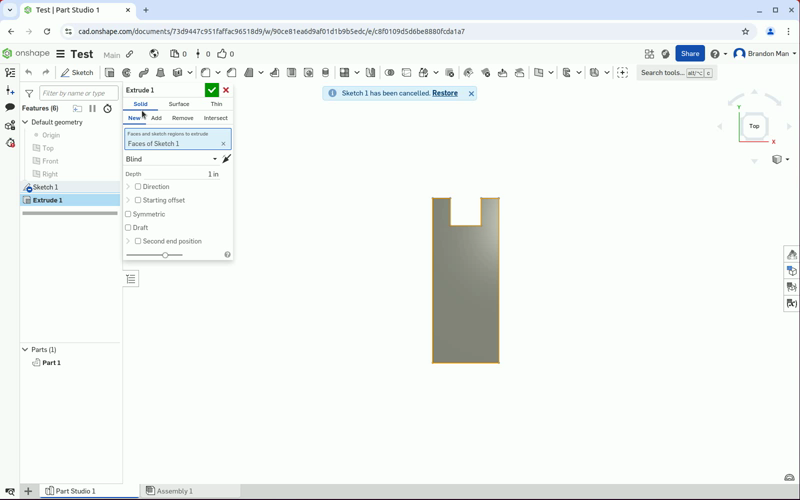
mouse_move(137, 120)
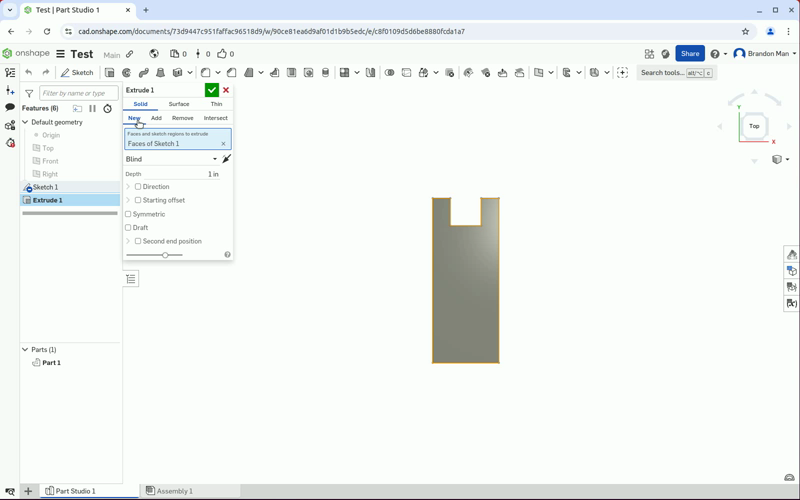
click(137, 120)
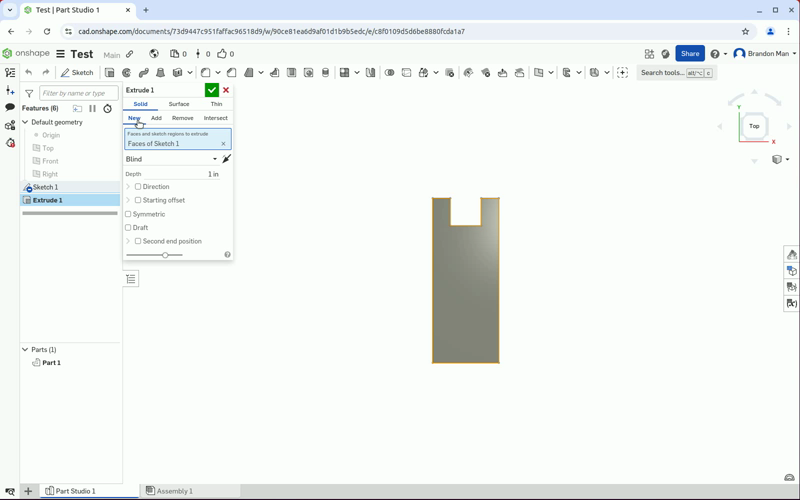
key(tab, 4)
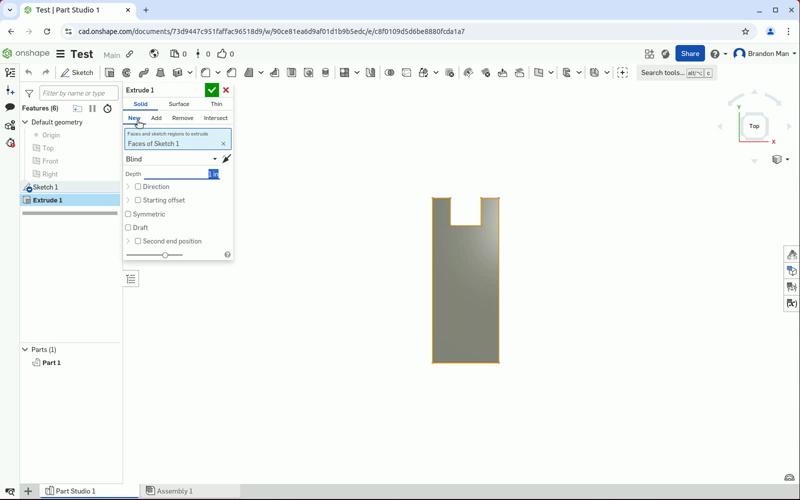
text(6.74)
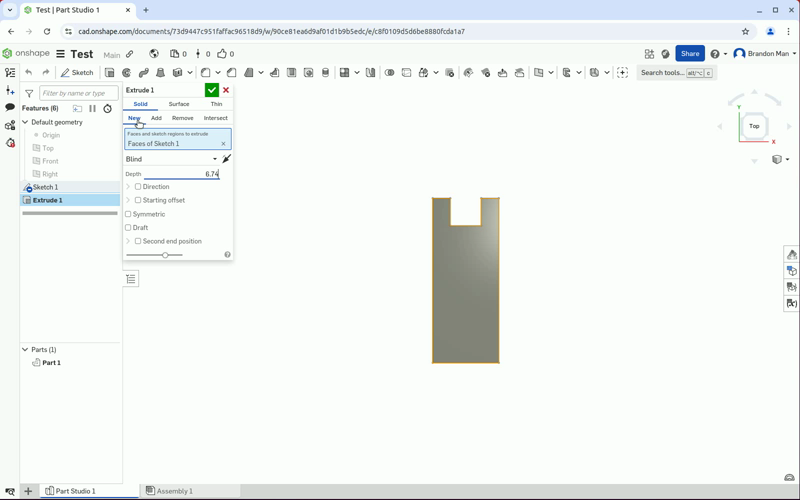
key(enter)
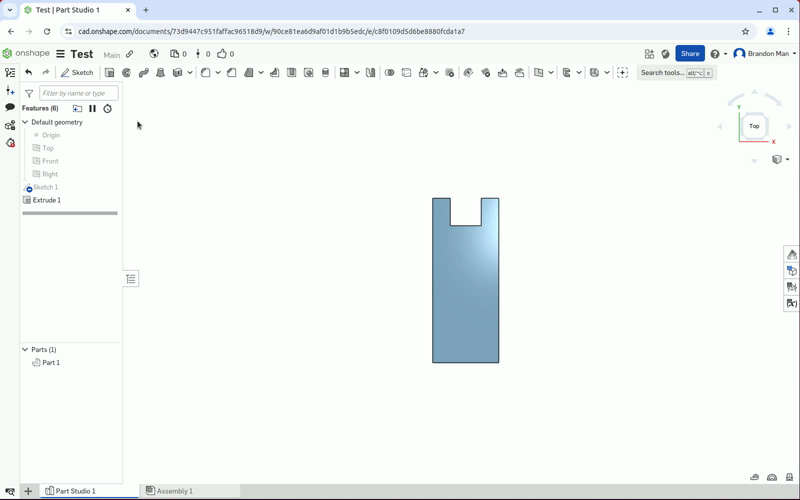
key(shift+h)
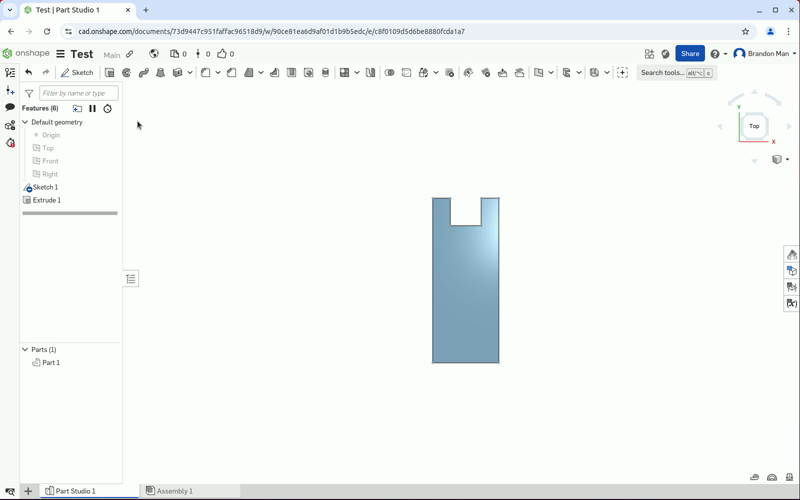
key(shift+h)
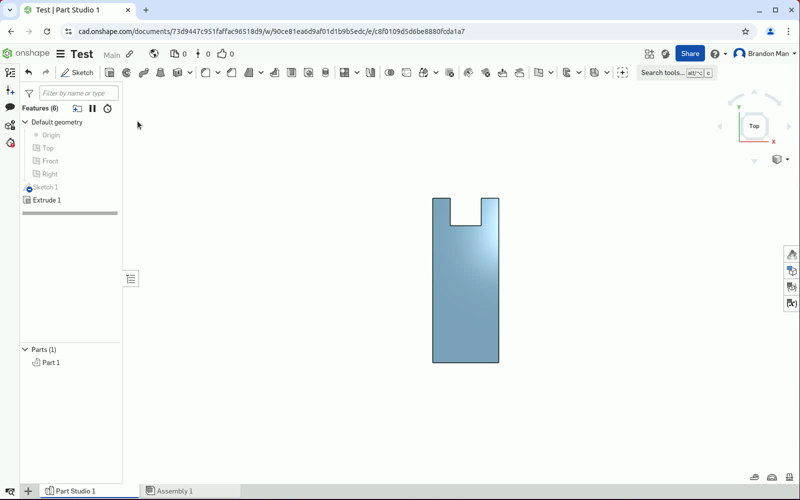
mouse_move(73, 189)
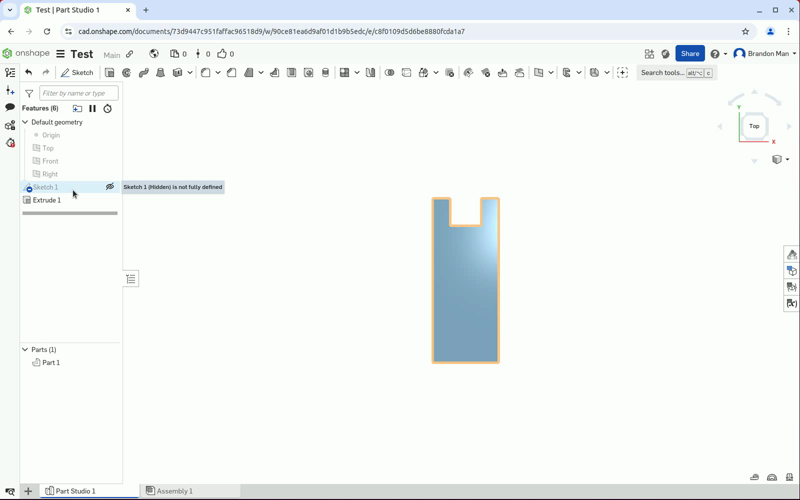
click(73, 189)
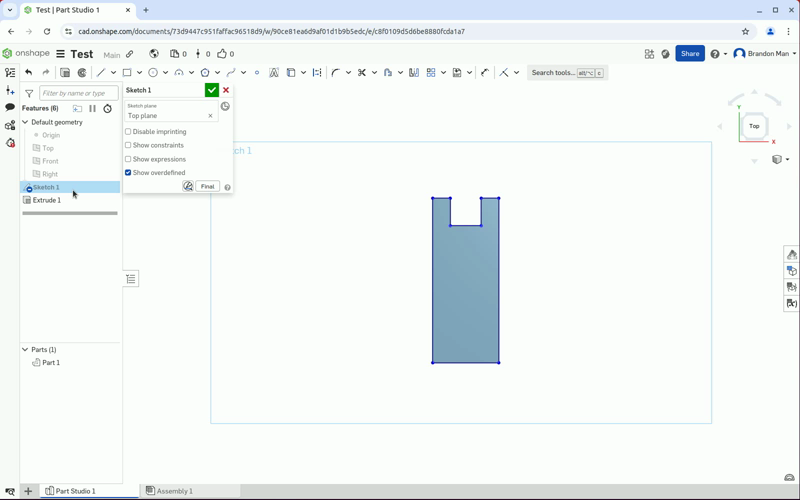
mouse_move(229, 92)
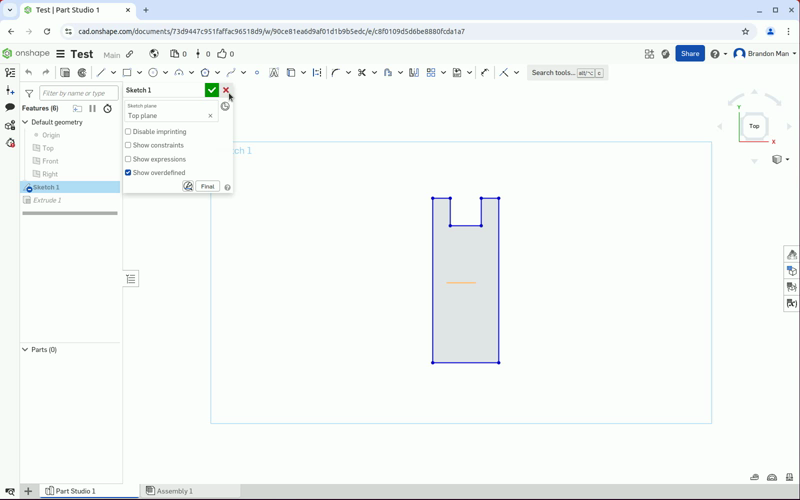
click(229, 92)
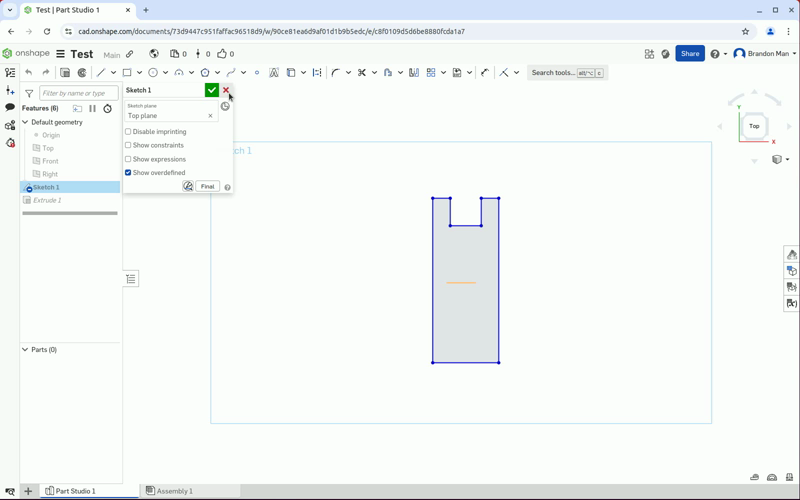
key(shift+s)
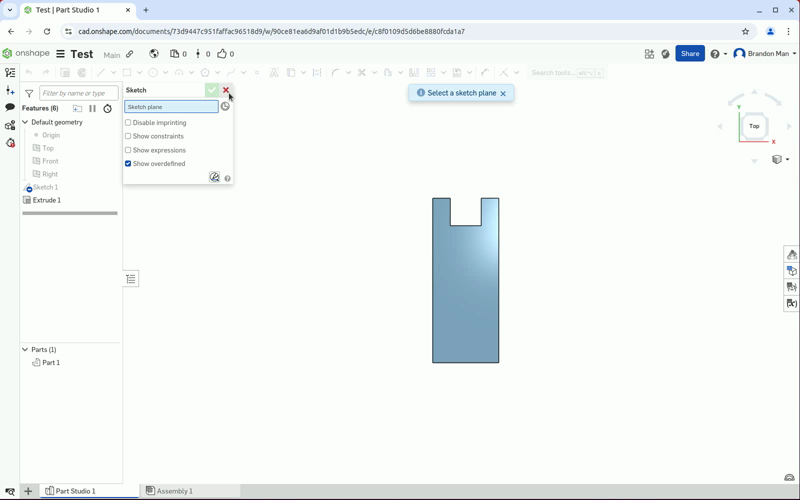
mouse_move(73, 150)
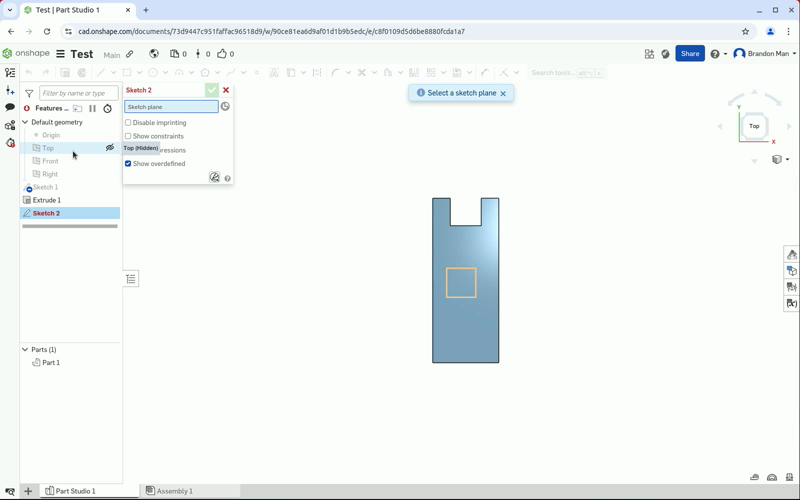
click(73, 150)
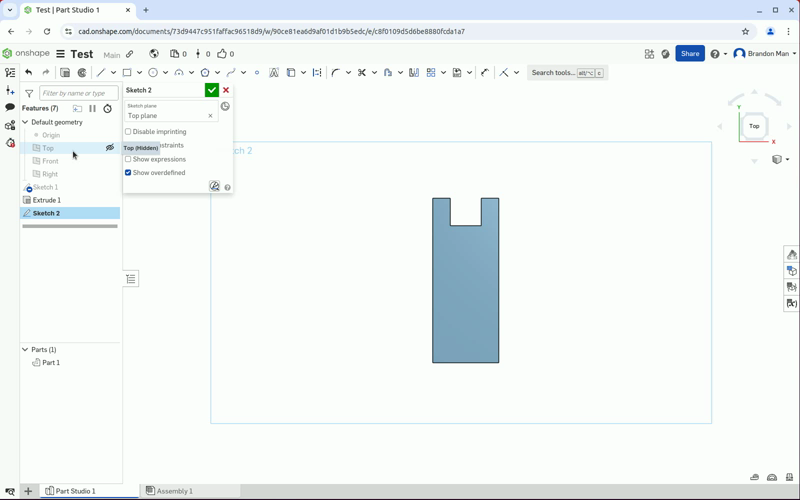
mouse_move(73, 352)
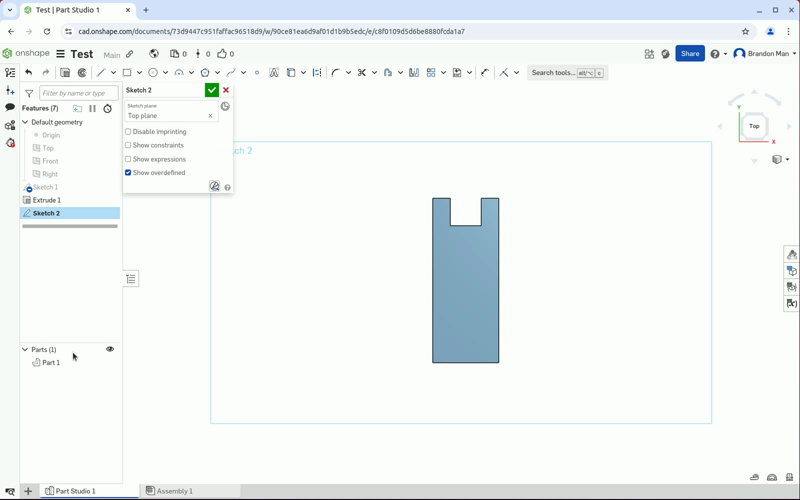
key(y)
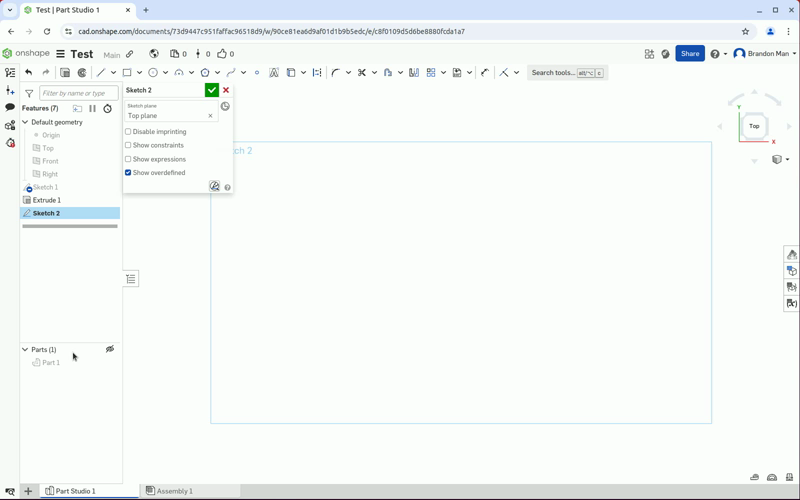
key(a)
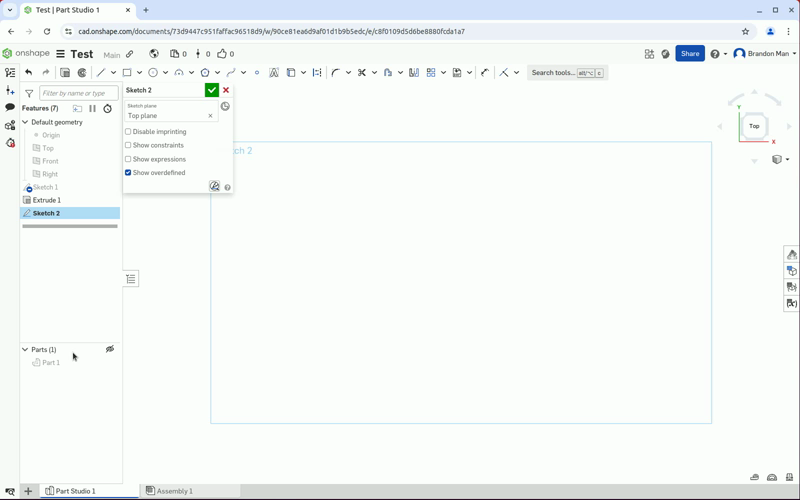
key_down(shift)
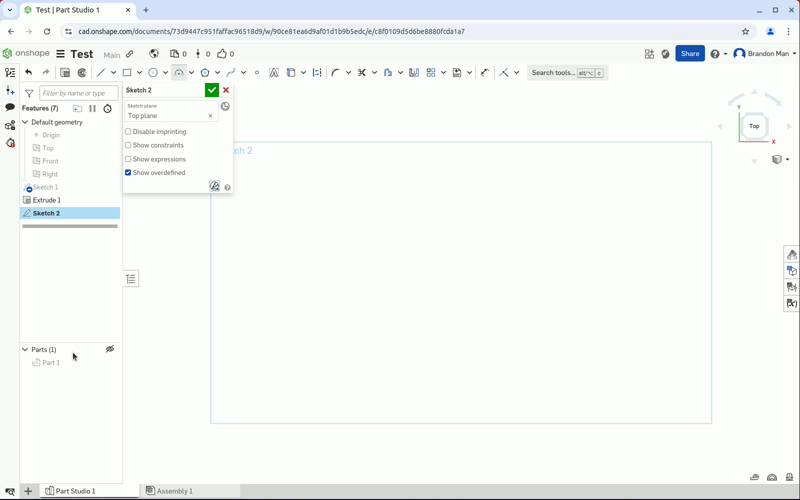
mouse_move(432, 362)
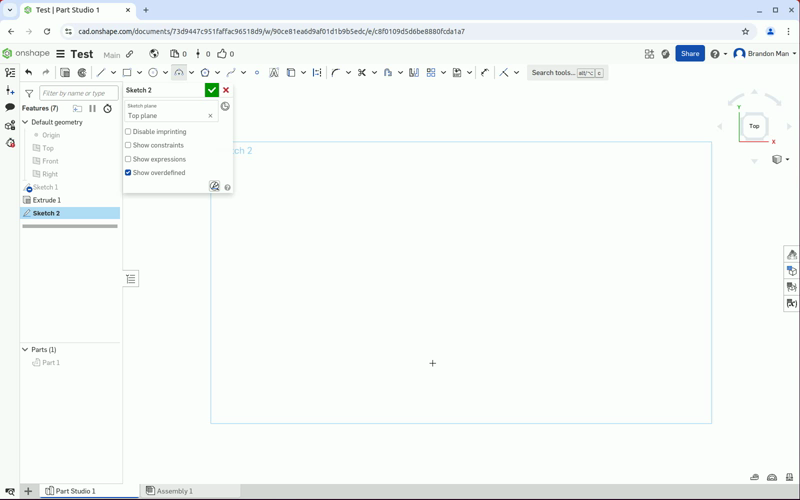
click(432, 362)
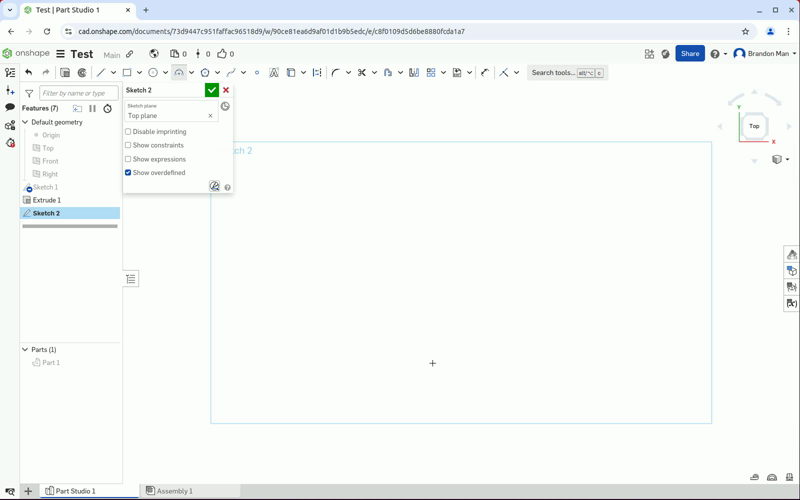
key_up(shift)
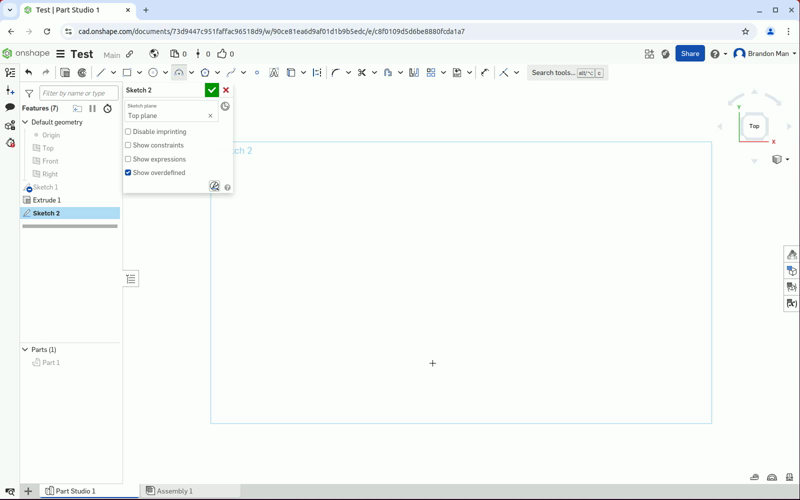
key_down(shift)
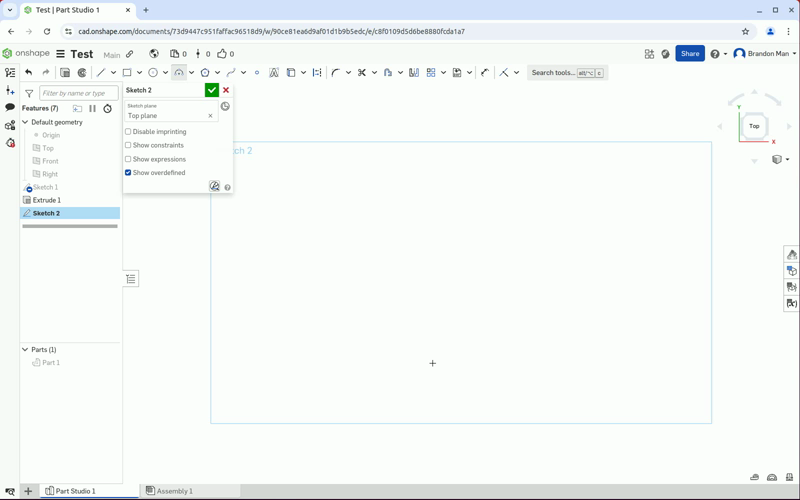
mouse_move(498, 362)
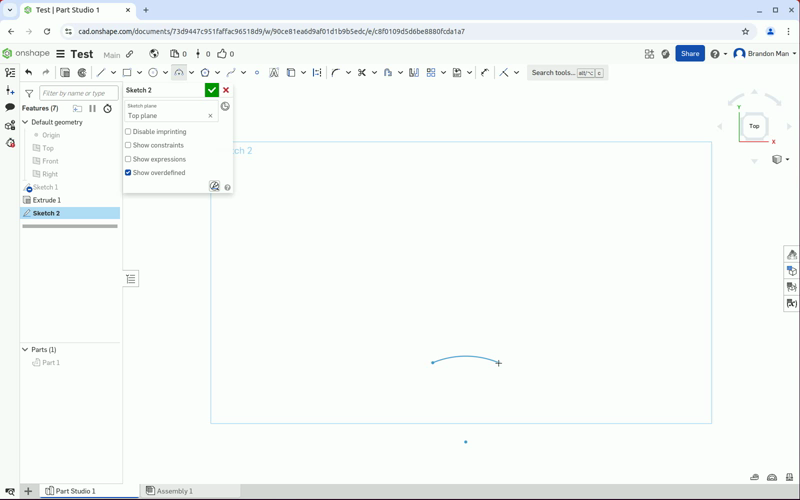
click(498, 362)
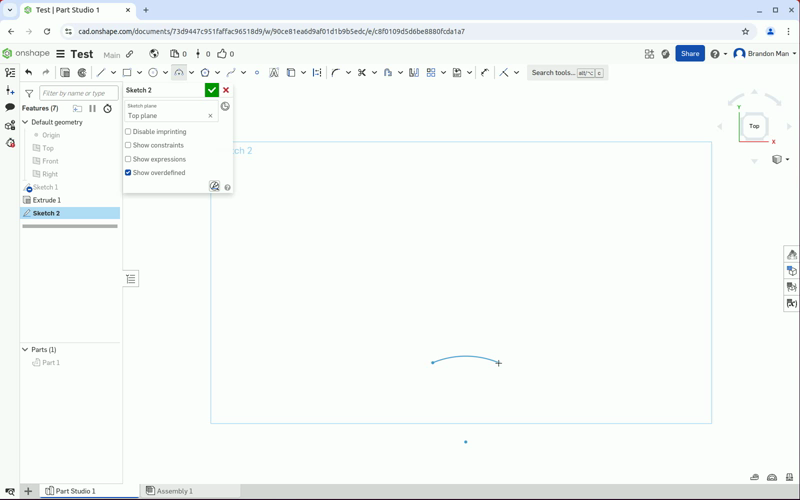
mouse_move(465, 395)
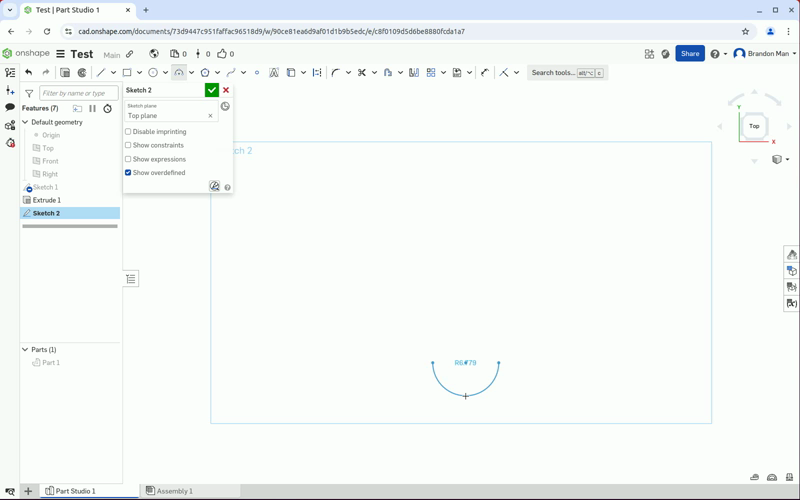
click(465, 395)
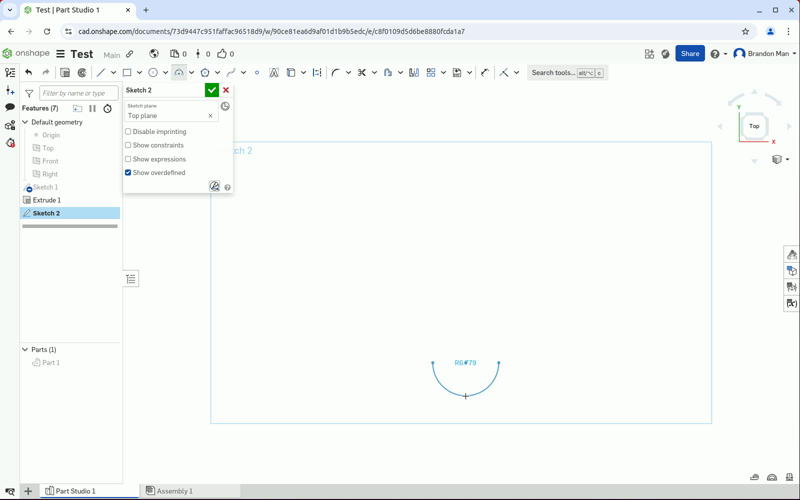
key_up(shift)
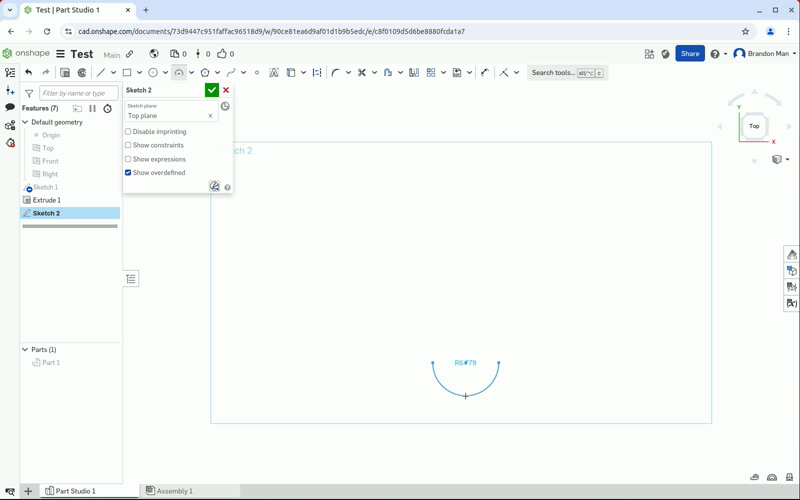
key(esc)
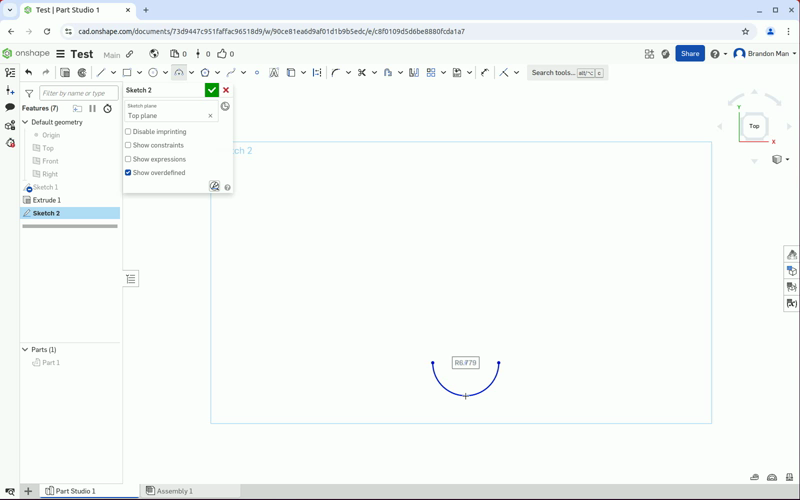
key(l)
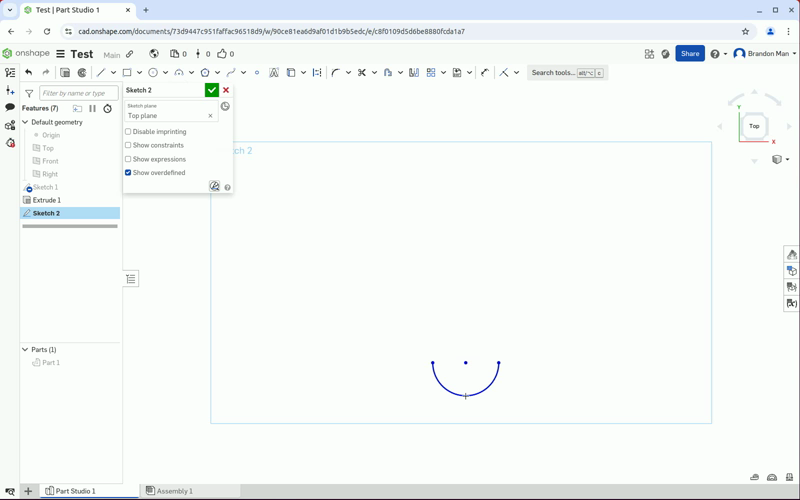
mouse_move(498, 362)
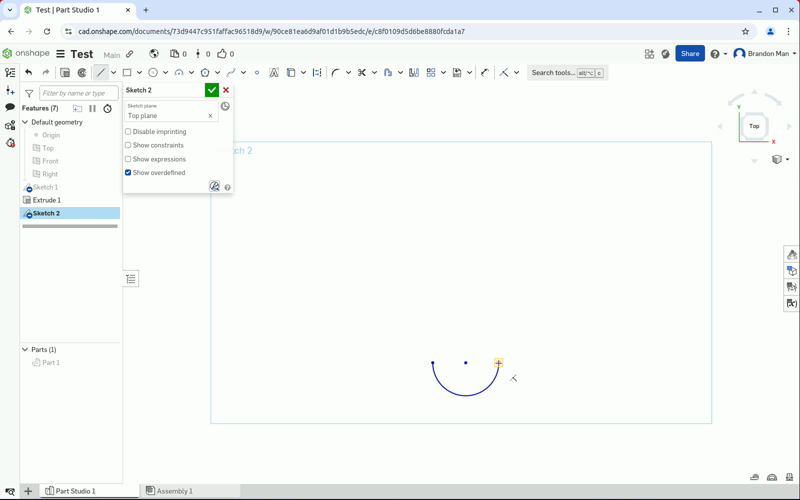
click(498, 362)
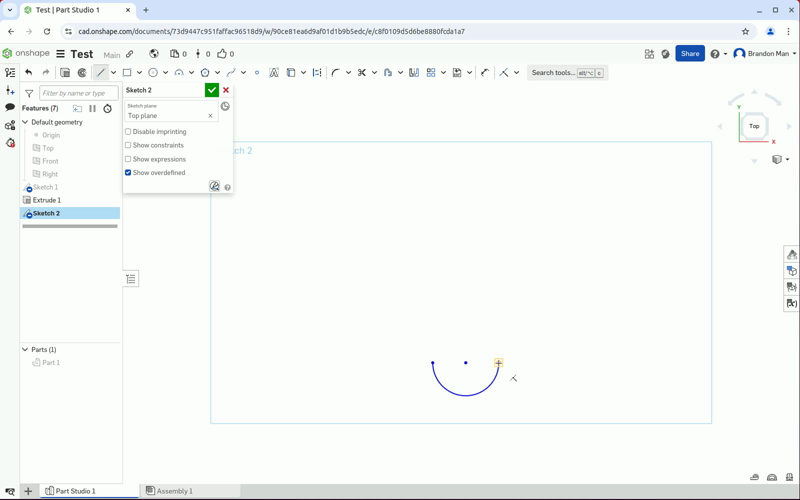
key_down(shift)
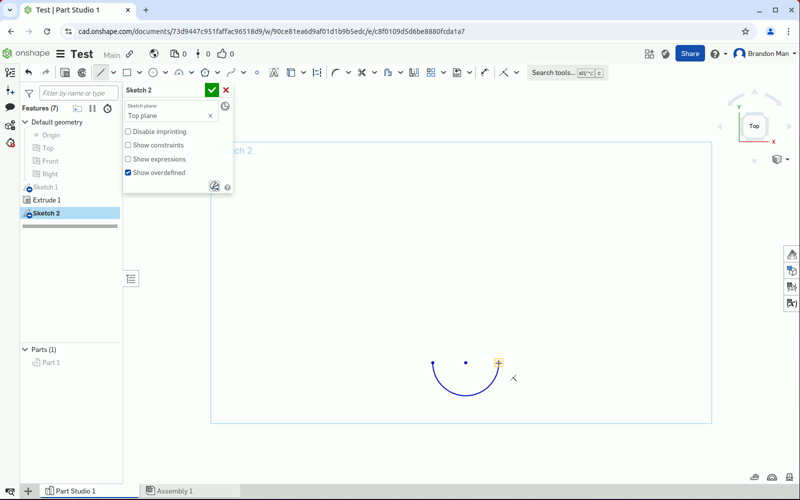
mouse_move(432, 362)
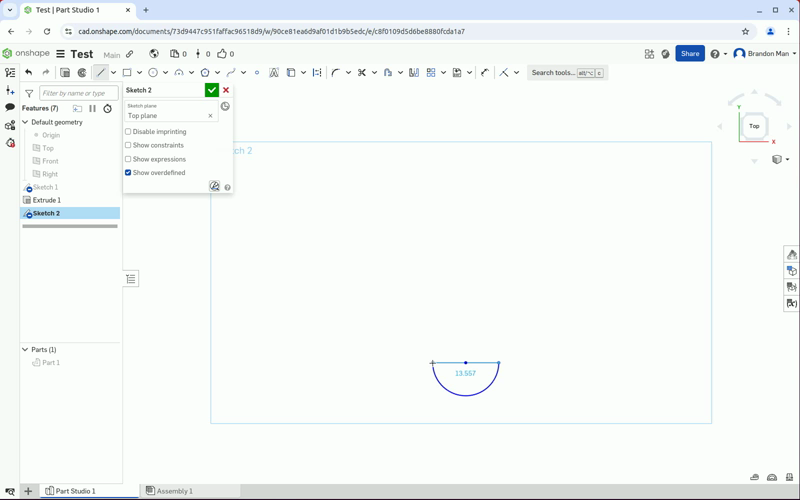
key_up(shift)
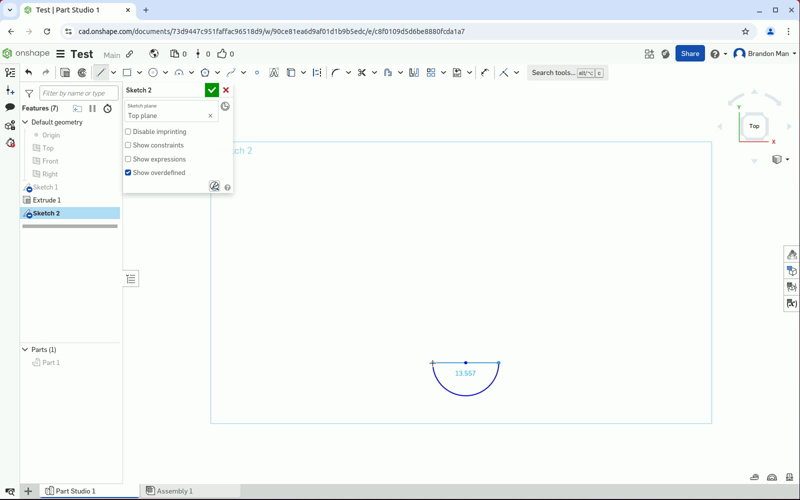
click(432, 362)
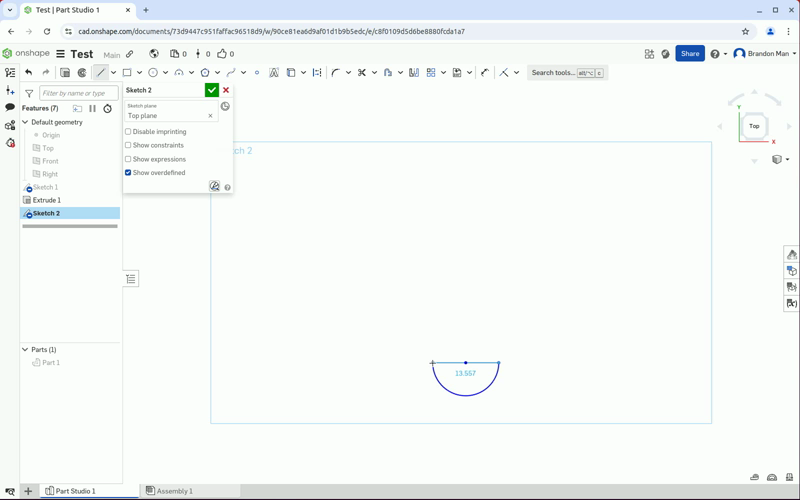
key(esc)
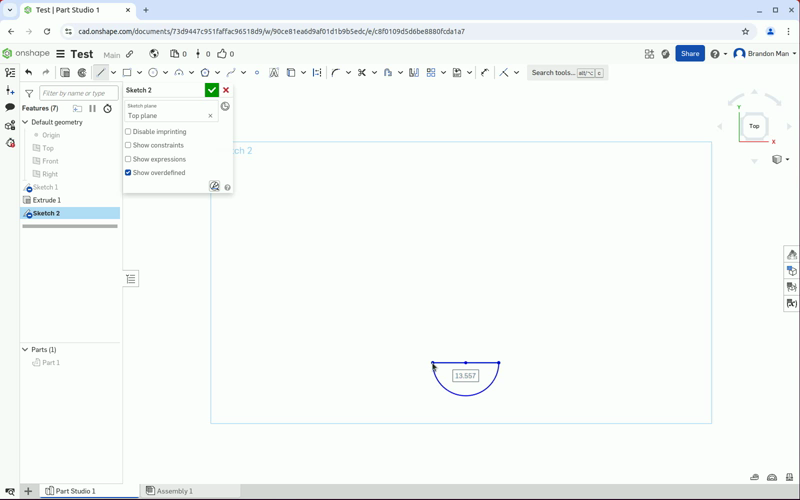
mouse_move(439, 376)
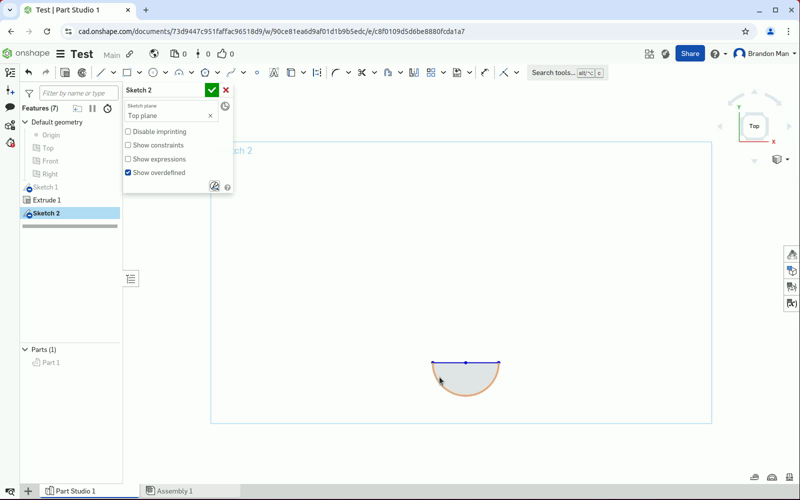
scroll(6)
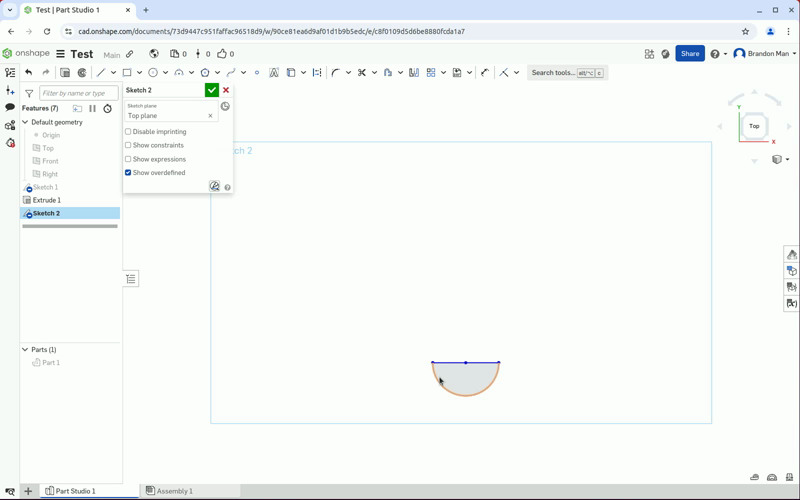
scroll(6)
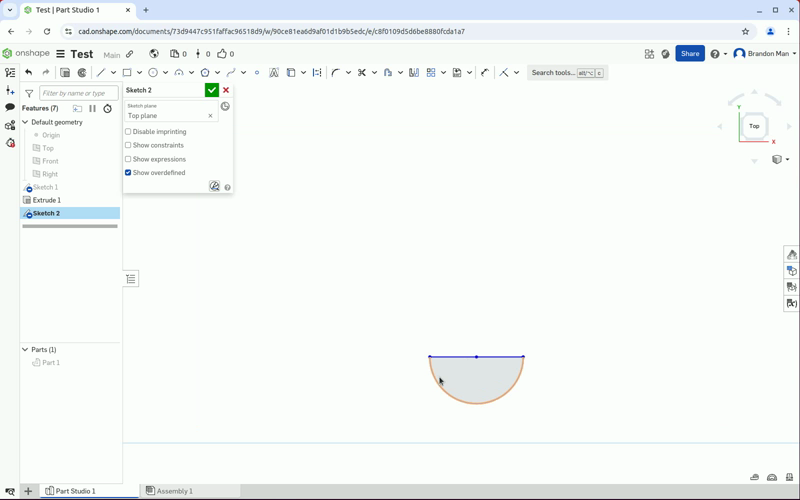
scroll(6)
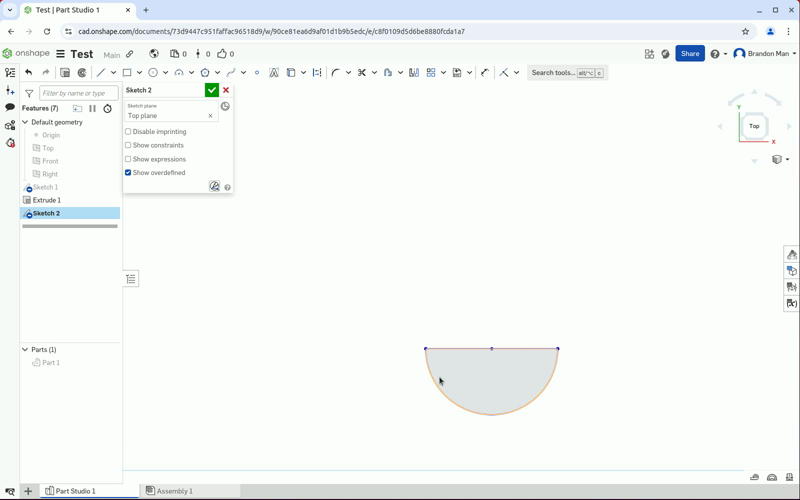
scroll(6)
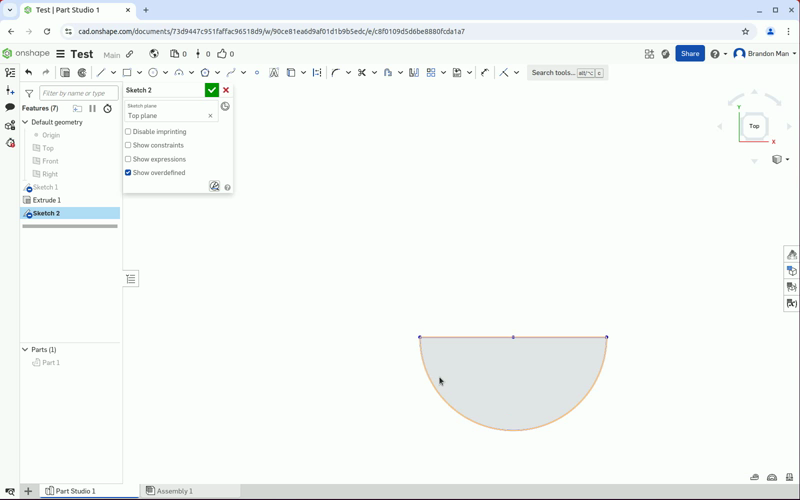
scroll(6)
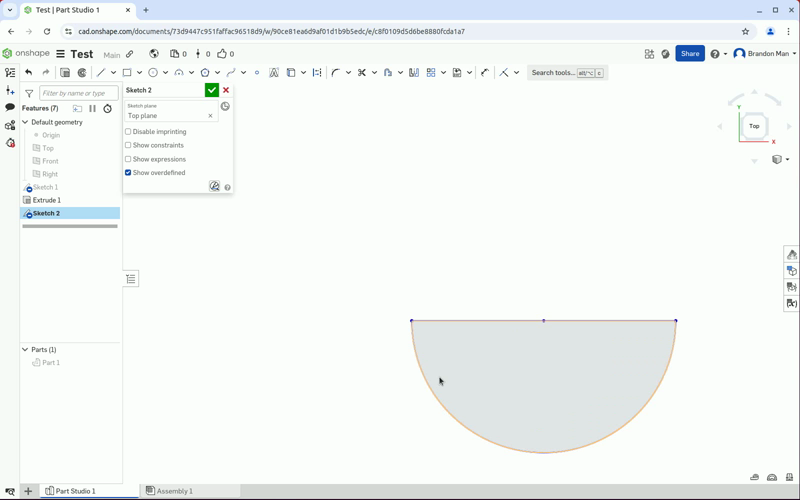
scroll(6)
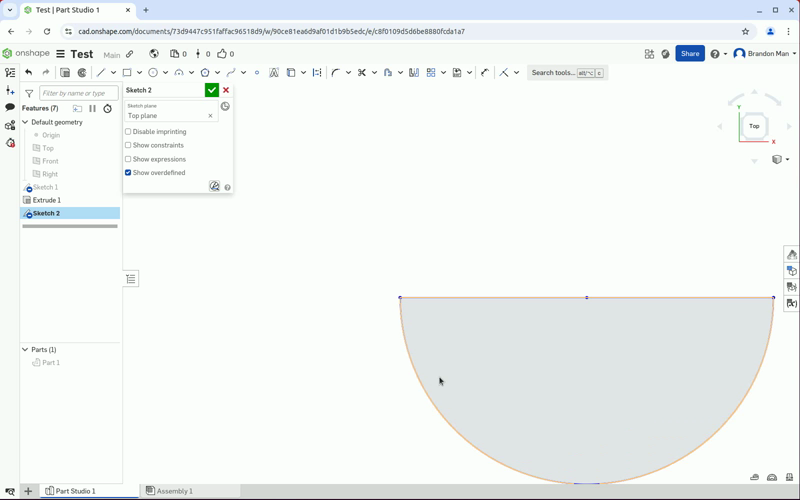
scroll(6)
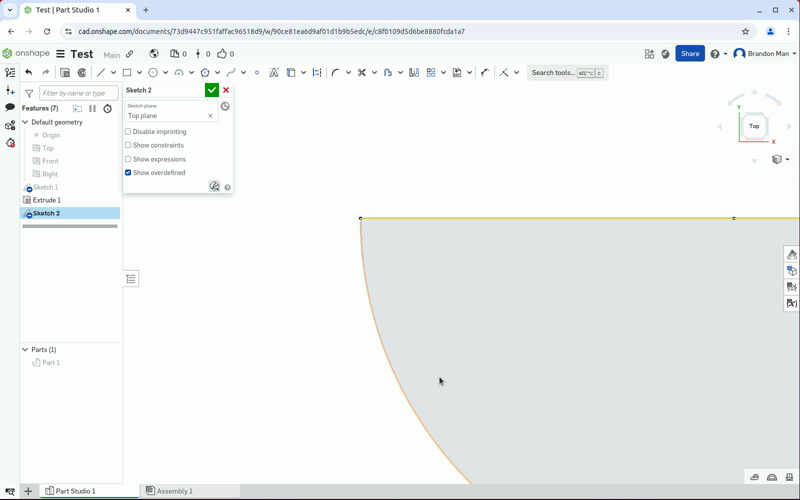
click(439, 376)
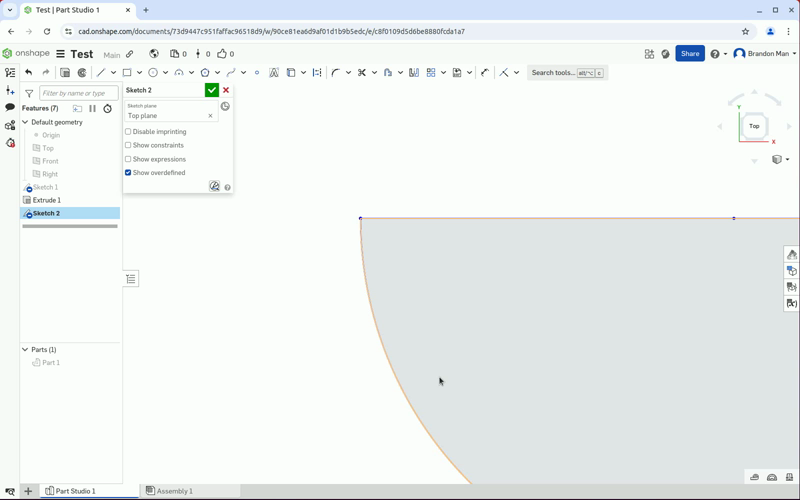
scroll(-6)
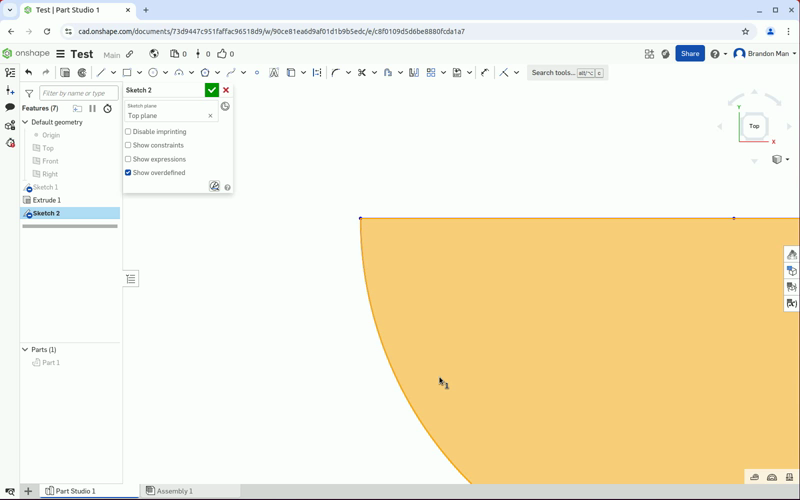
scroll(-6)
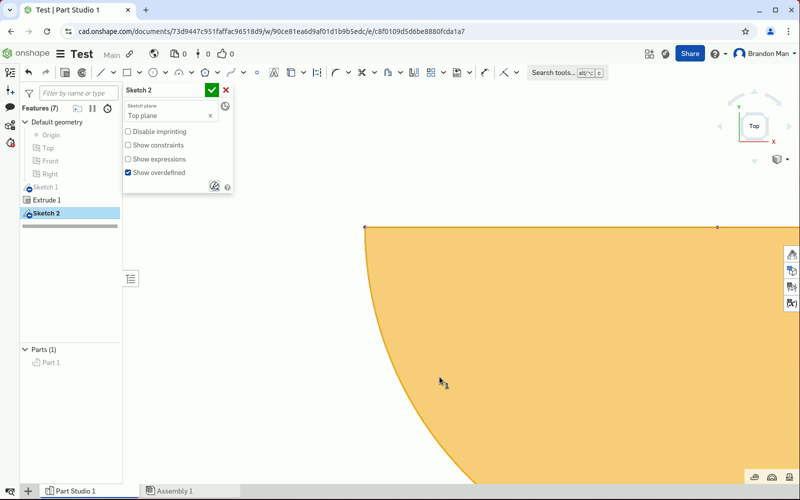
scroll(-6)
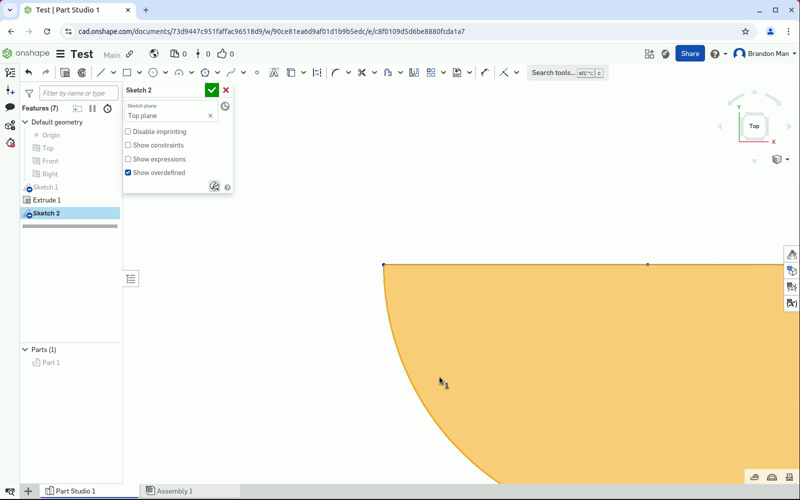
scroll(-6)
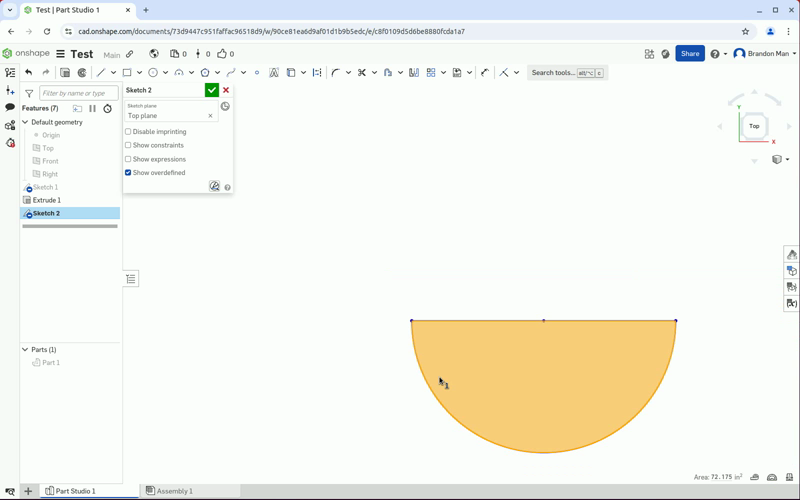
scroll(-6)
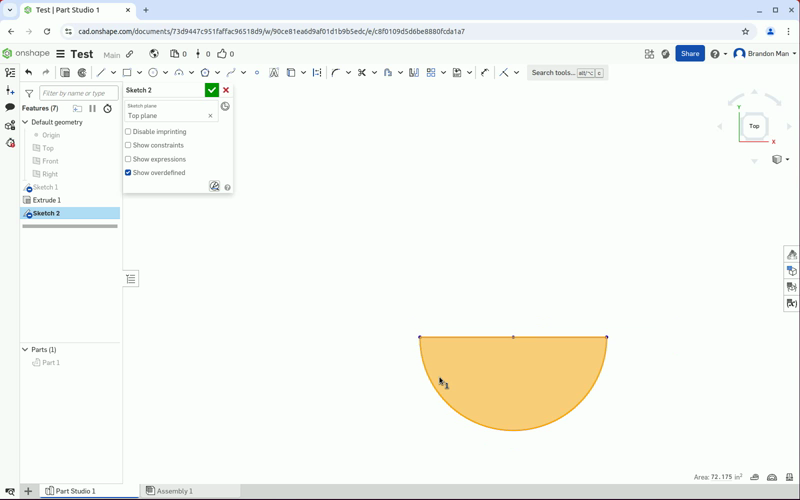
scroll(-6)
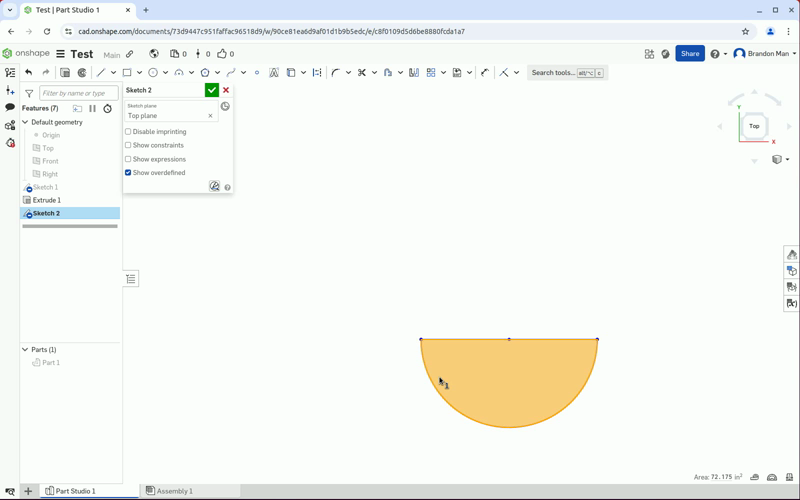
scroll(-6)
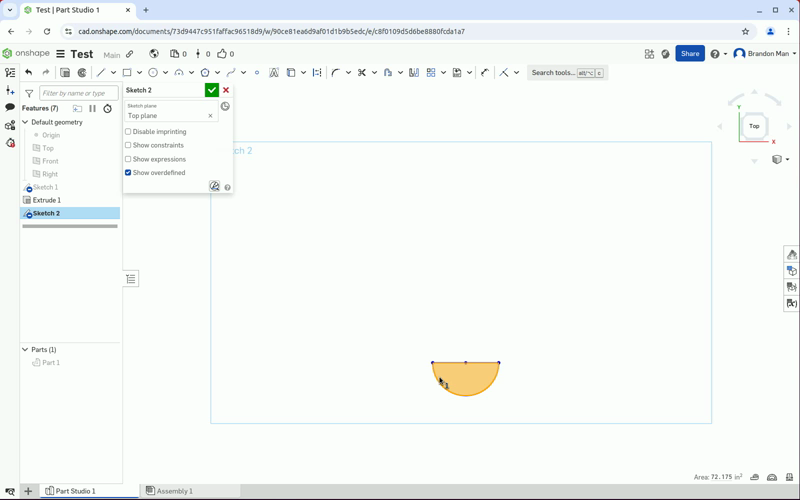
mouse_move(73, 352)
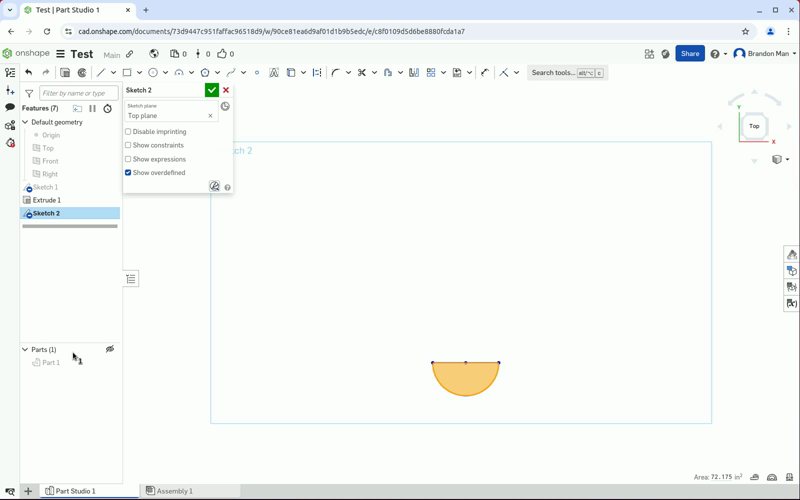
key(shift+y)
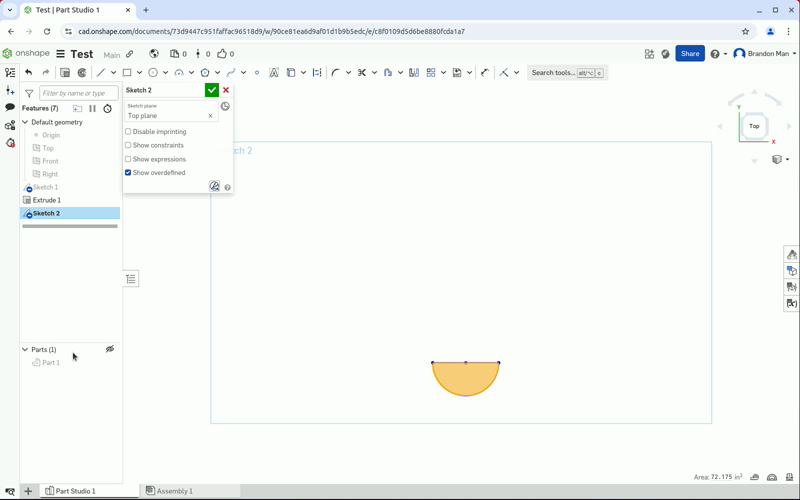
key(shift+e)
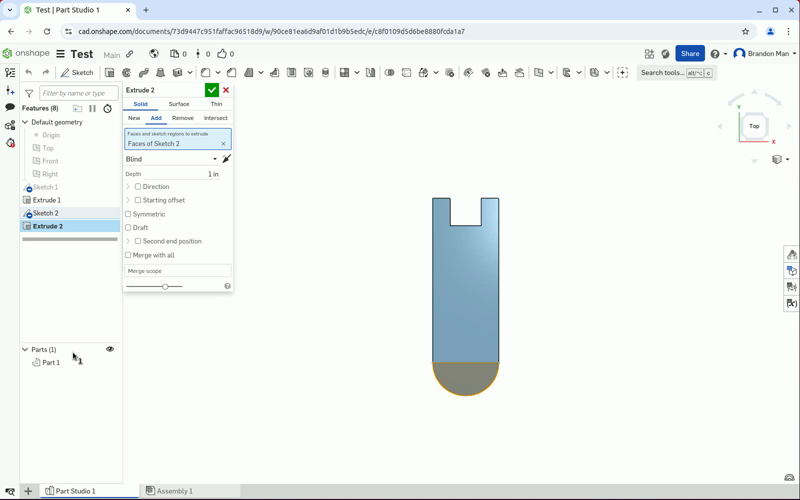
mouse_move(143, 106)
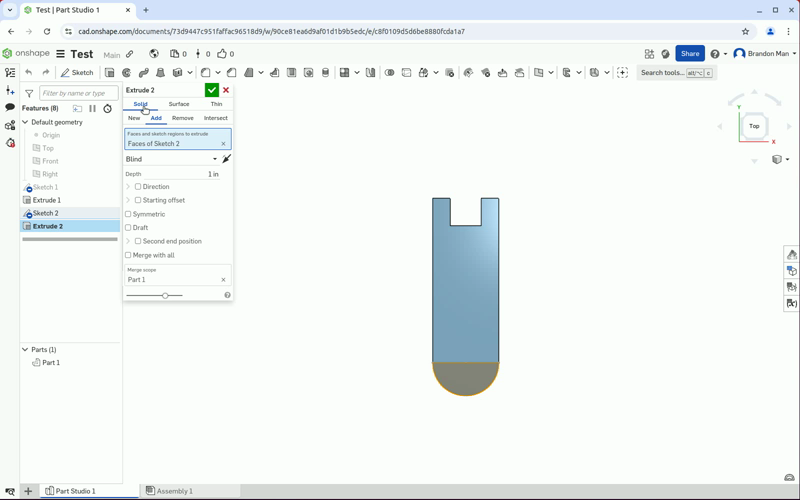
click(143, 106)
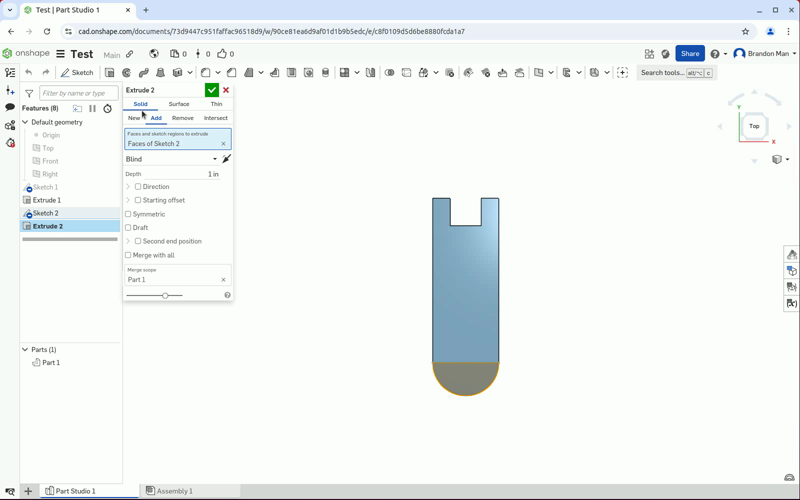
mouse_move(137, 120)
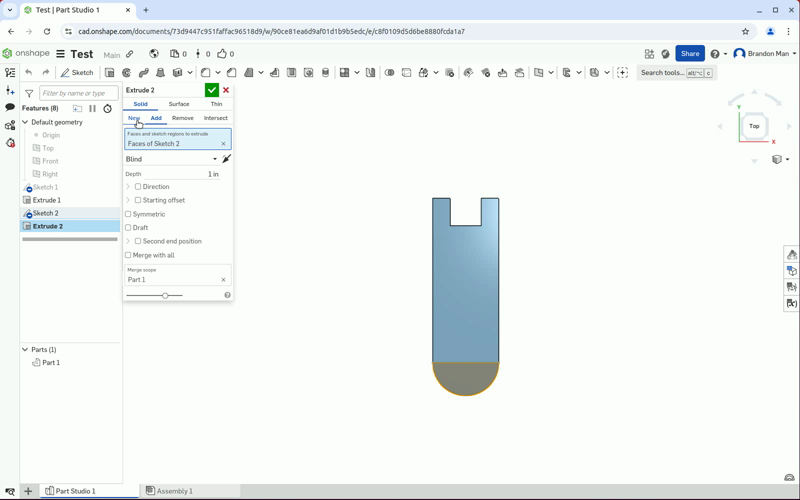
click(137, 120)
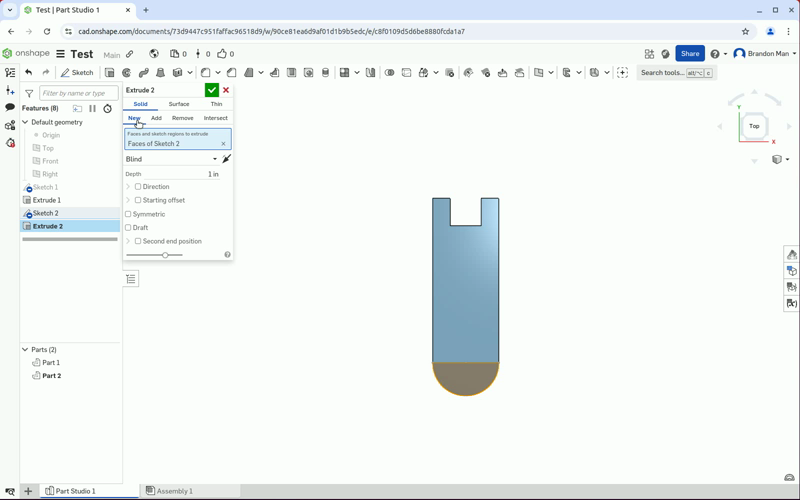
key(tab, 4)
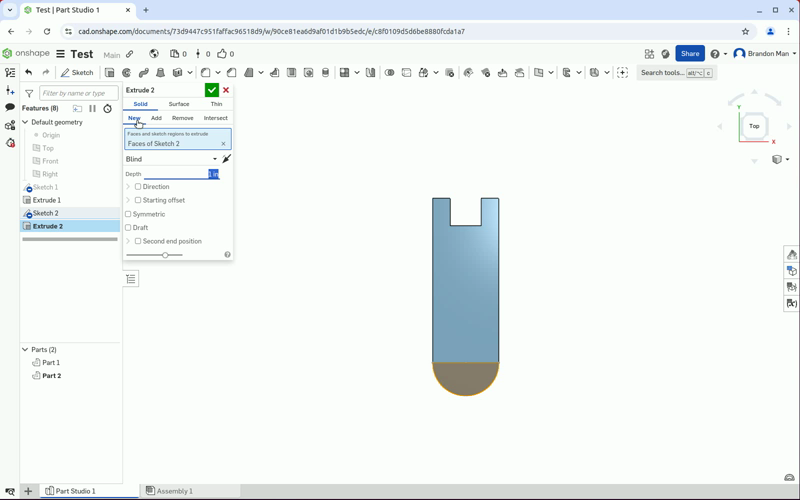
text(6.74)
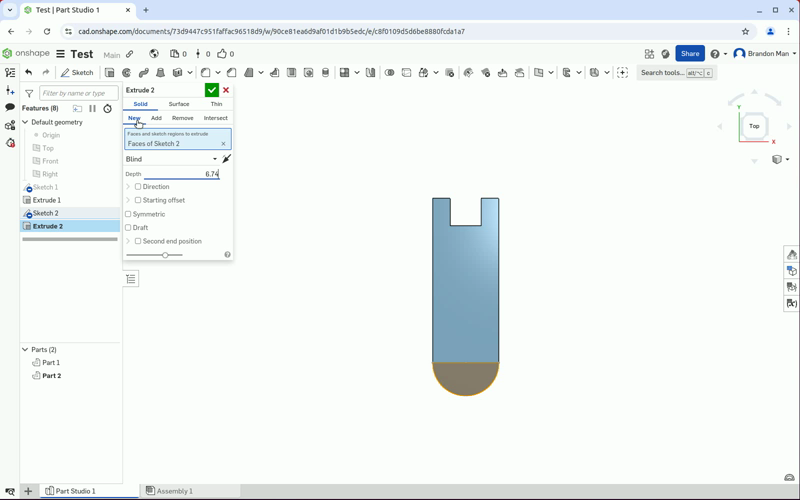
key(enter)
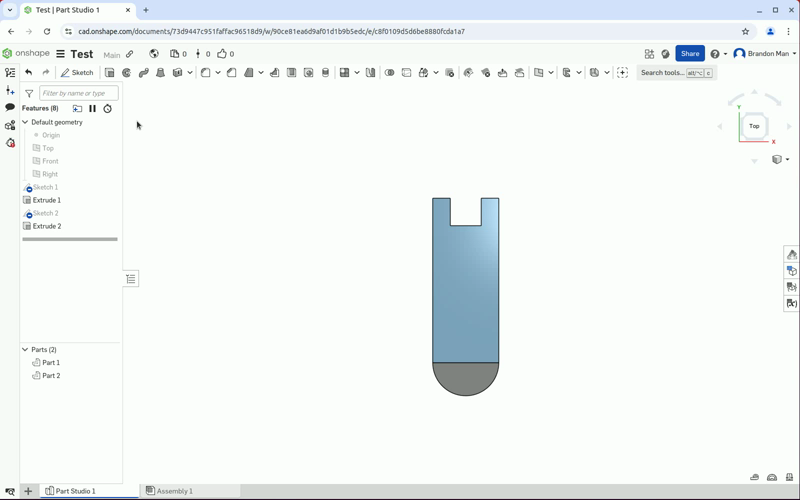
key(shift+h)
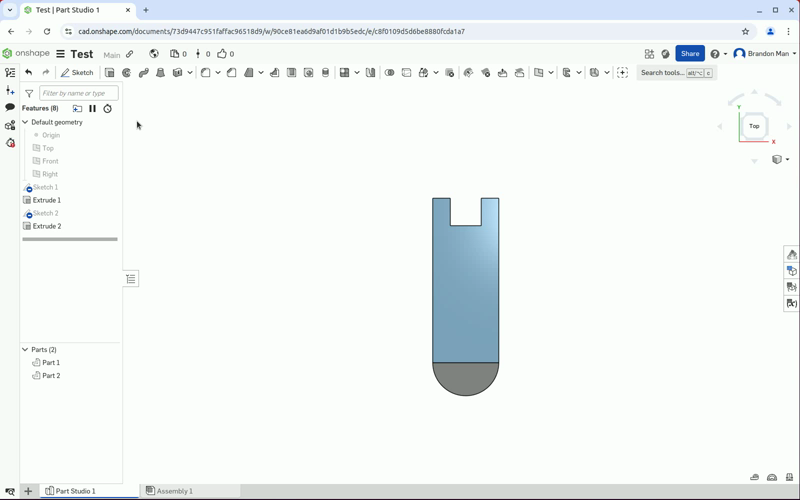
key(shift+h)
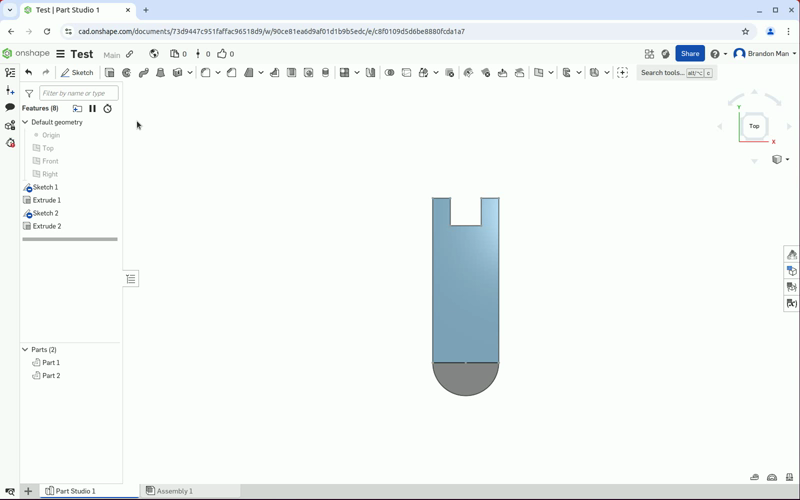
key(shift+7)
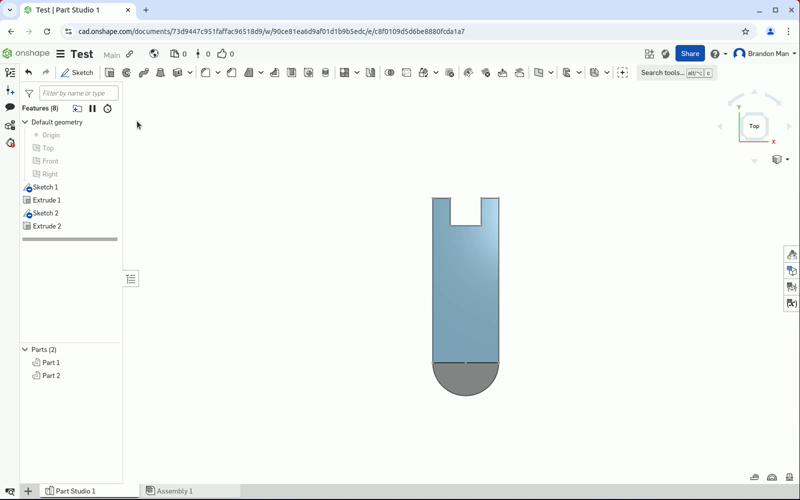
key(up, 3)
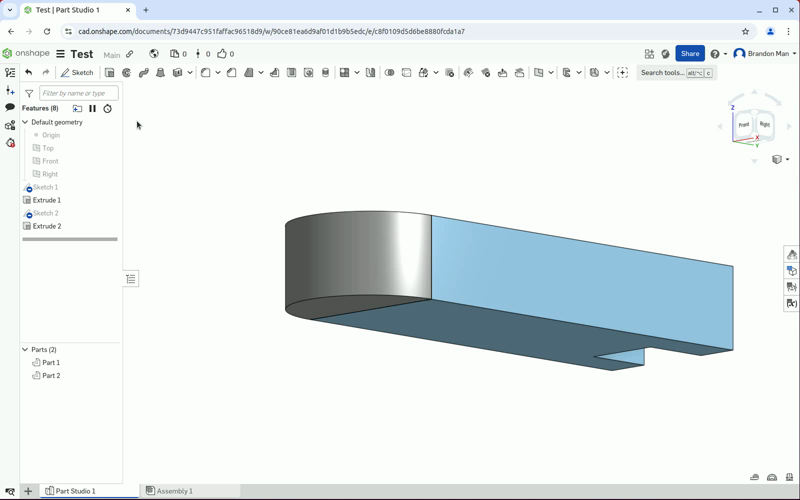
key(left, 3)
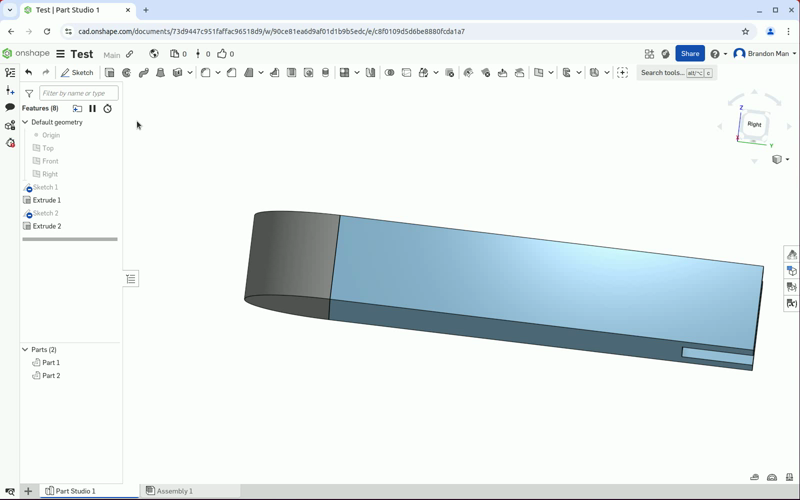
key(right, 3)
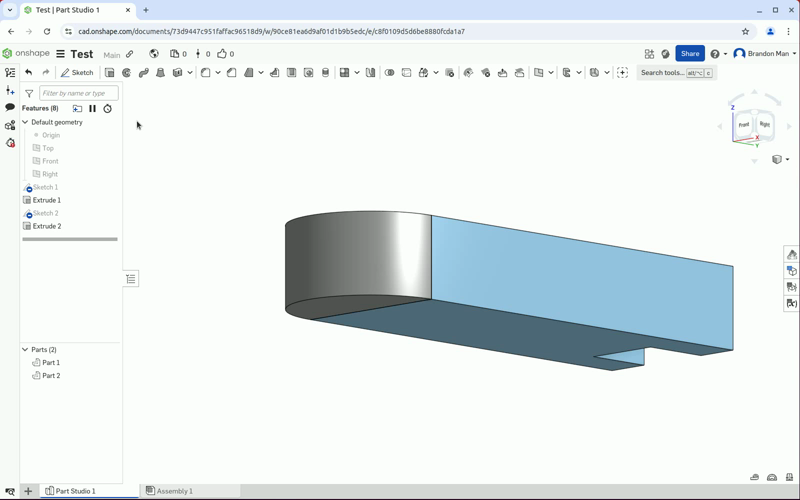
key(down, 3)
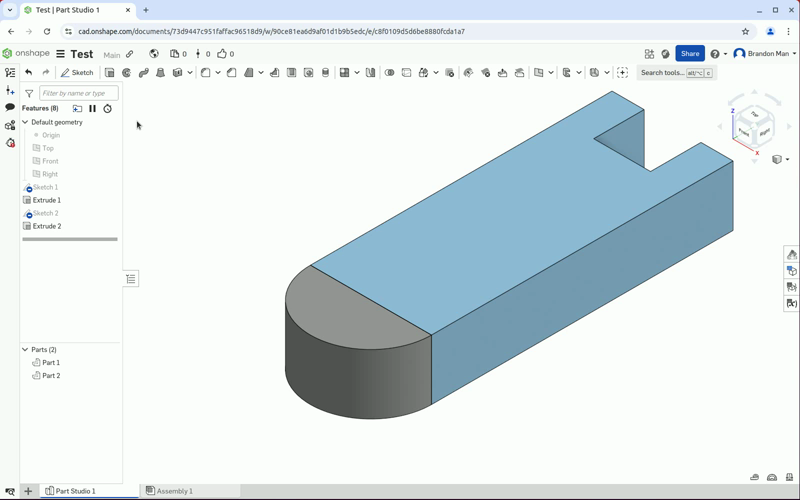
mouse_move(73, 189)
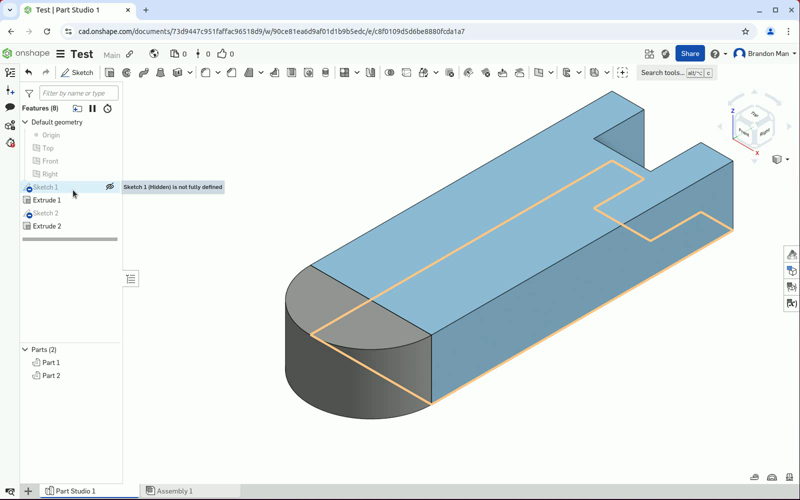
click(73, 189)